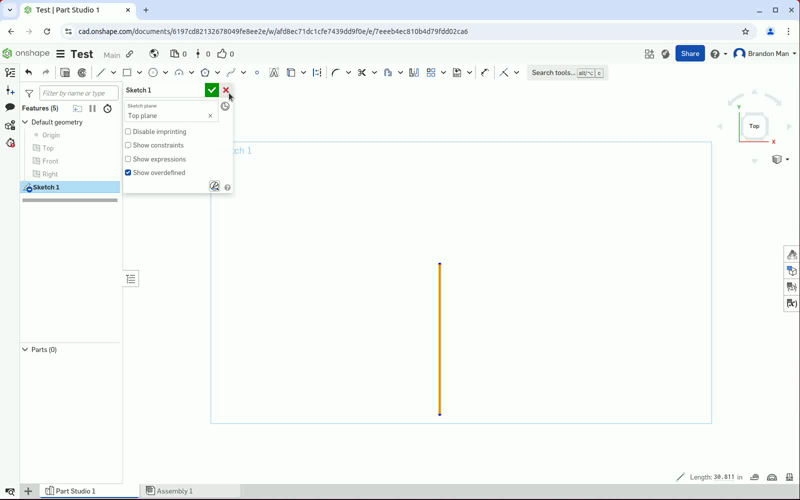
key(shift+h)
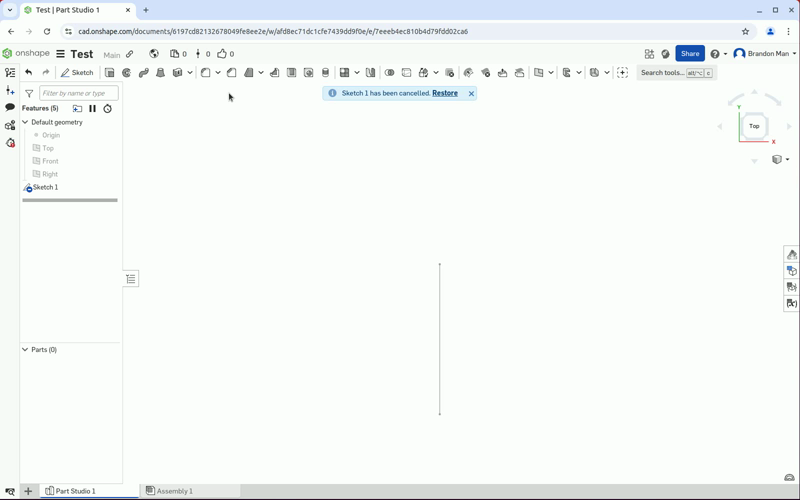
mouse_move(73, 352)
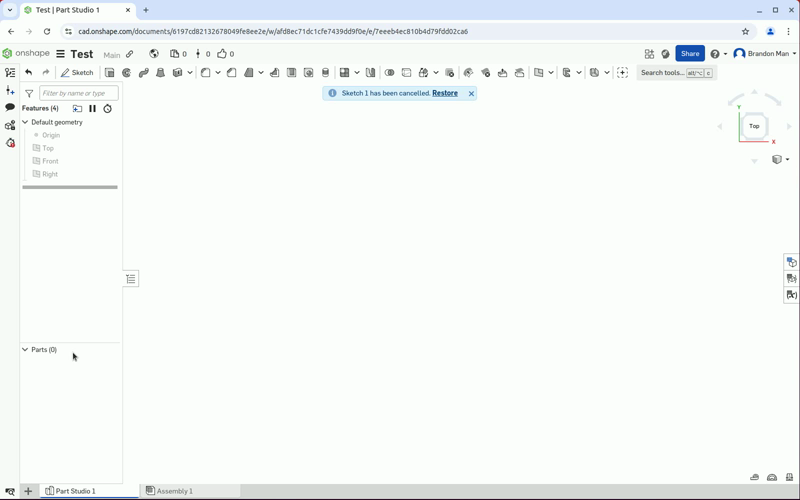
key(y)
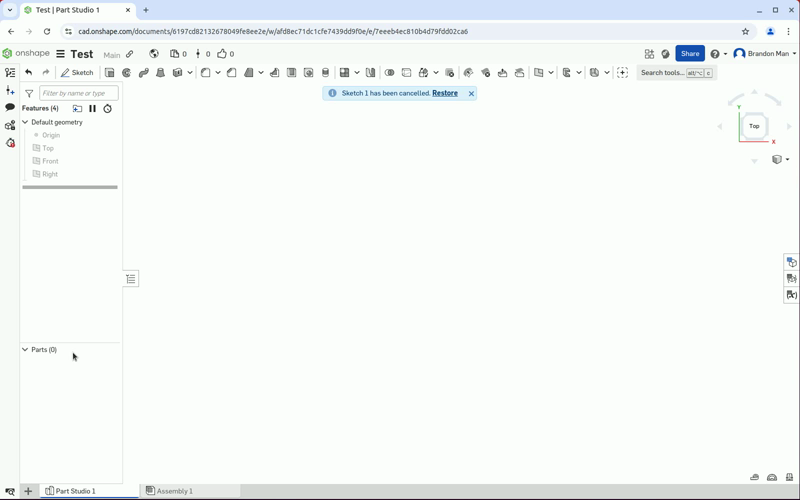
key(shift+p)
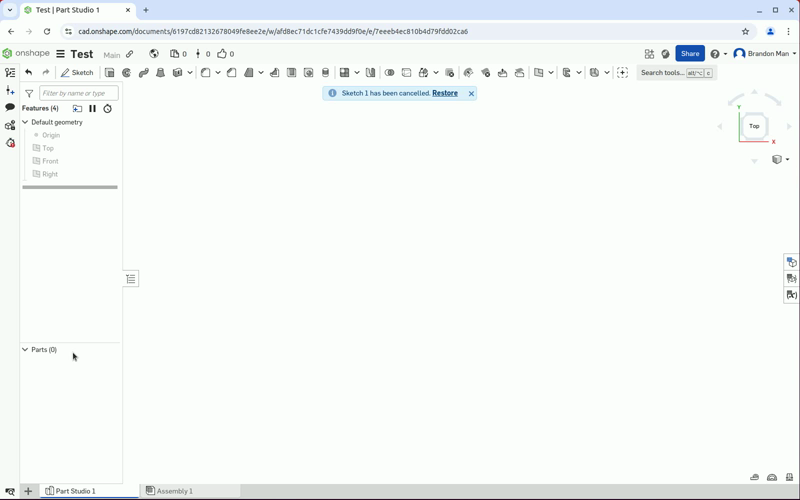
key(space)
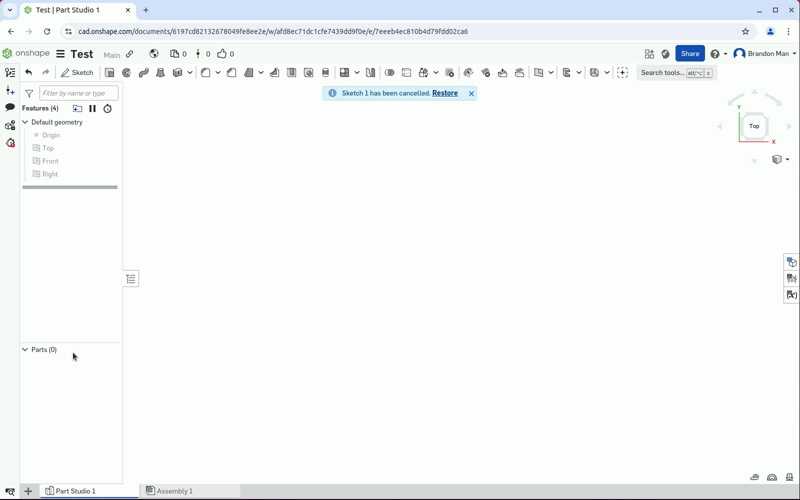
key_down(shift)
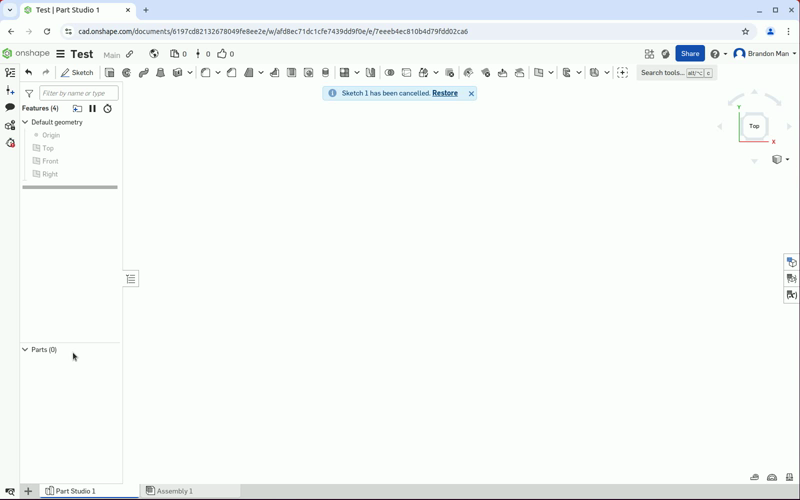
key(up)
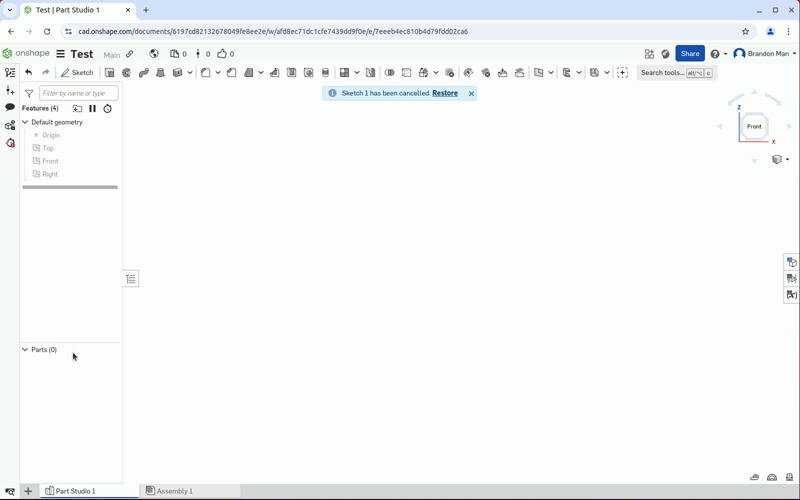
key_up(shift)
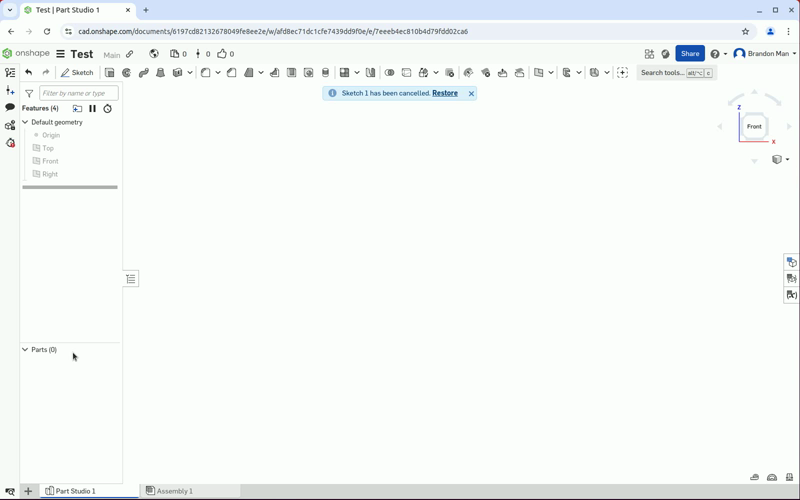
mouse_move(73, 352)
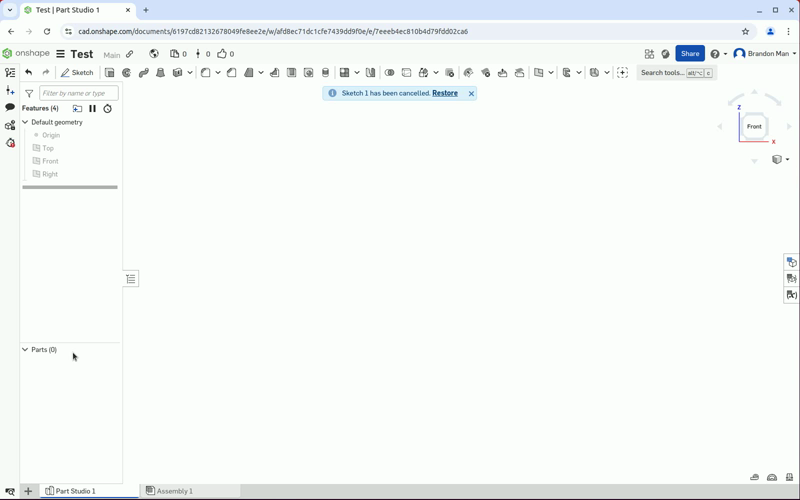
key(shift+y)
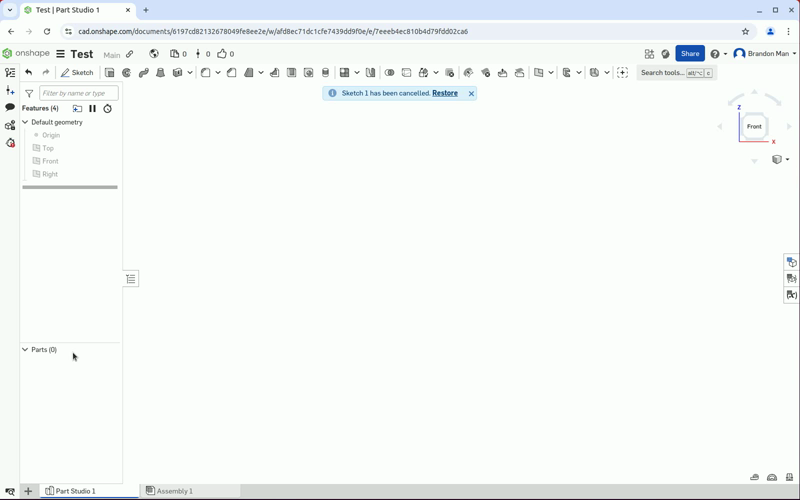
key(shift+s)
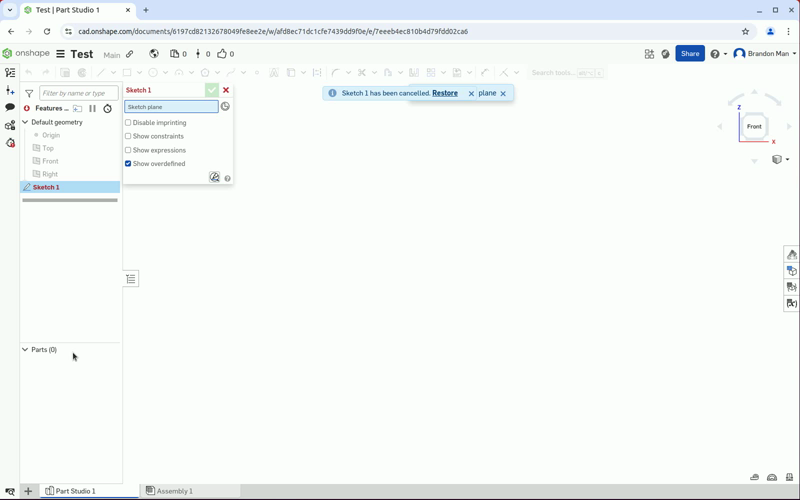
mouse_move(73, 163)
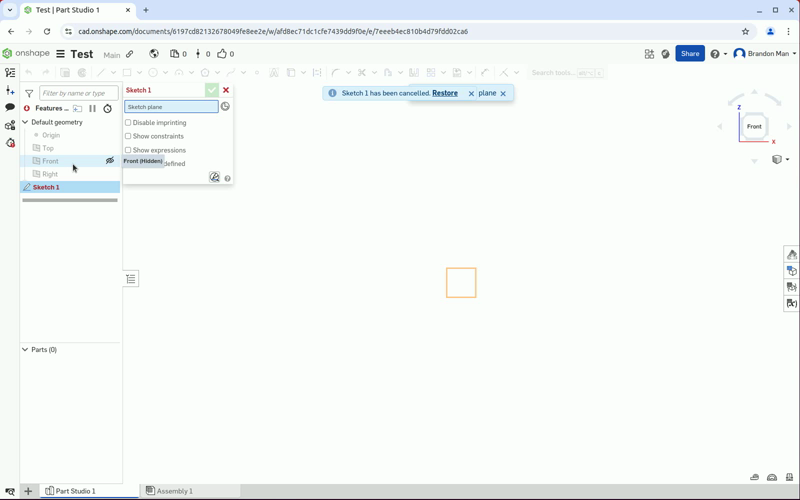
click(73, 163)
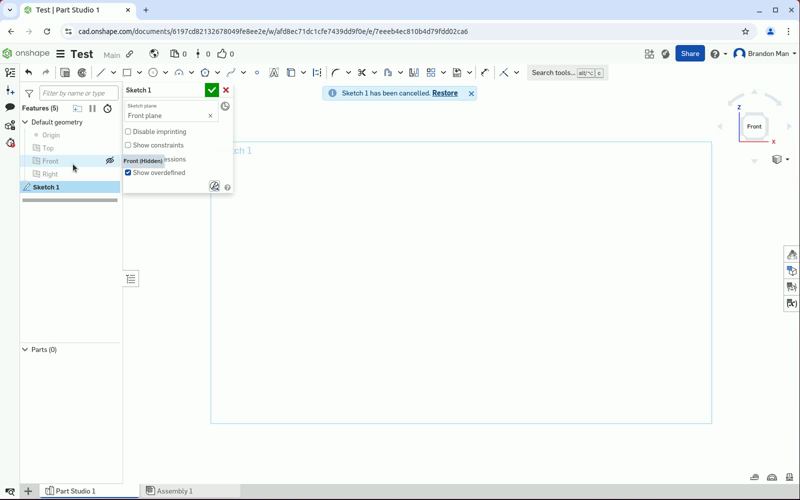
mouse_move(73, 352)
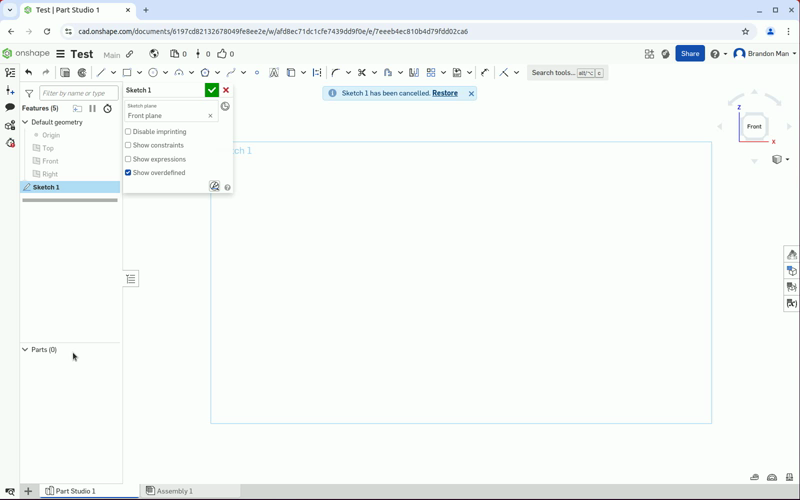
key(y)
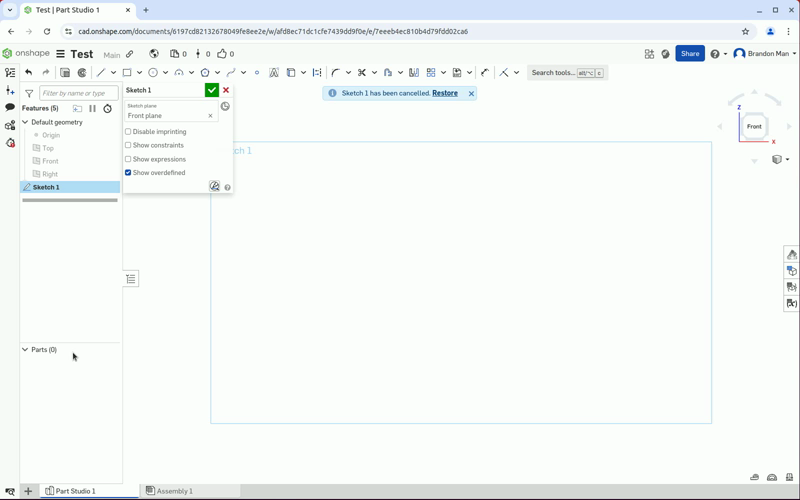
key(l)
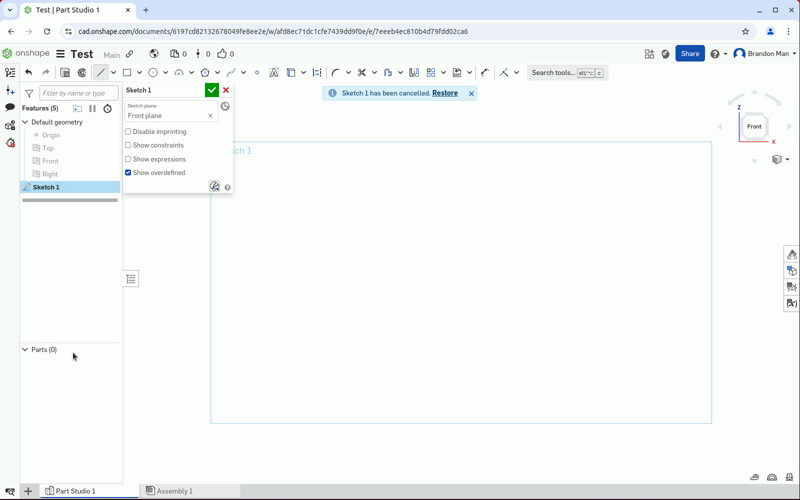
key_down(shift)
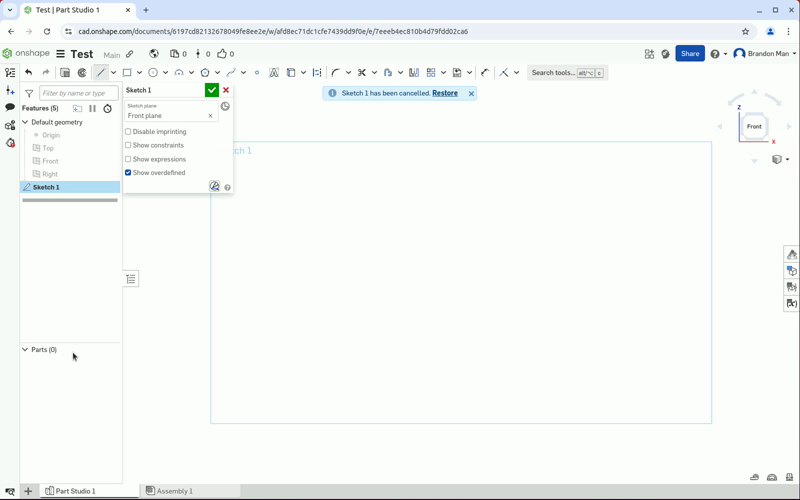
mouse_move(440, 294)
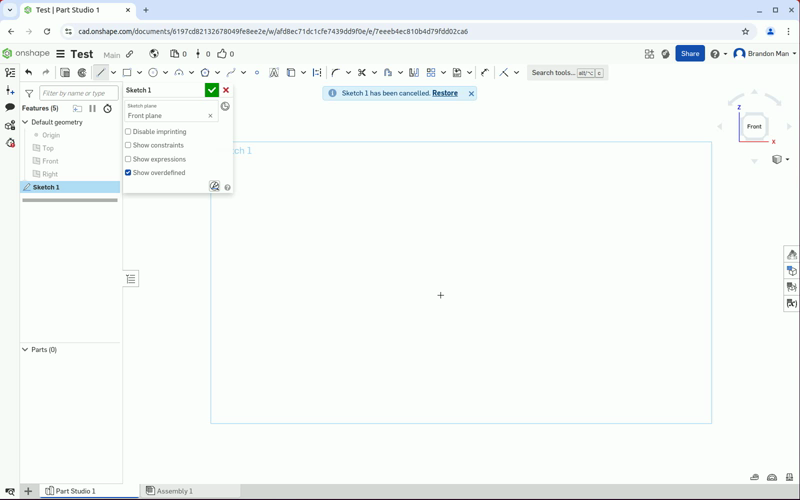
click(440, 294)
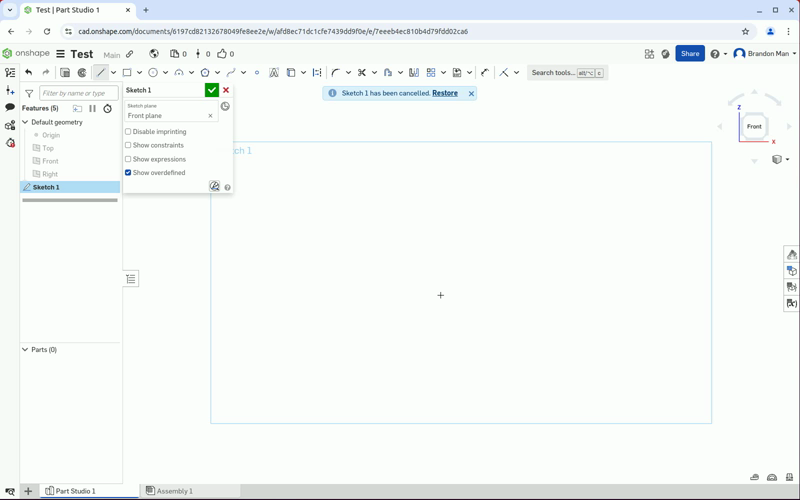
key_up(shift)
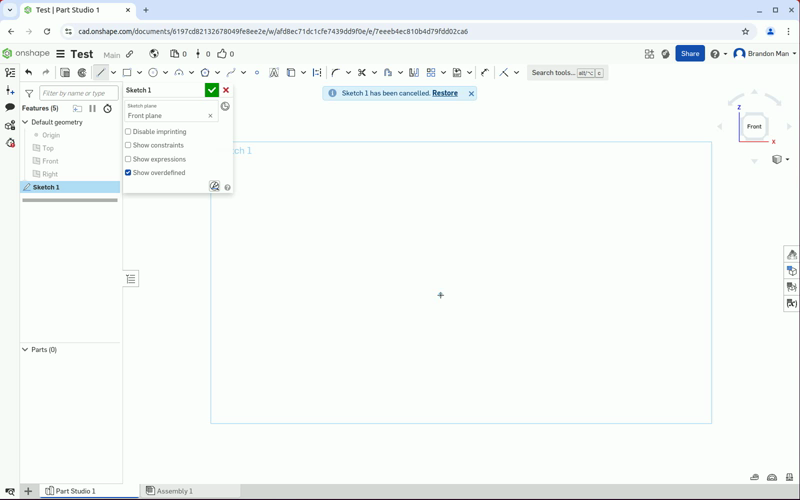
key_down(shift)
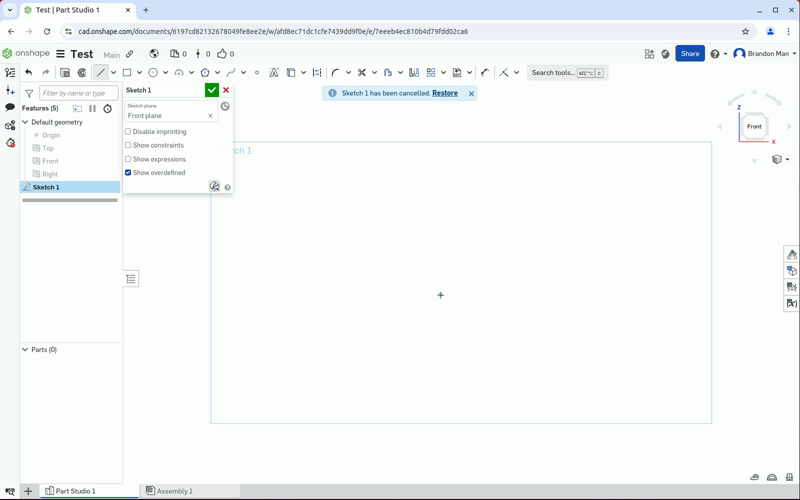
mouse_move(470, 294)
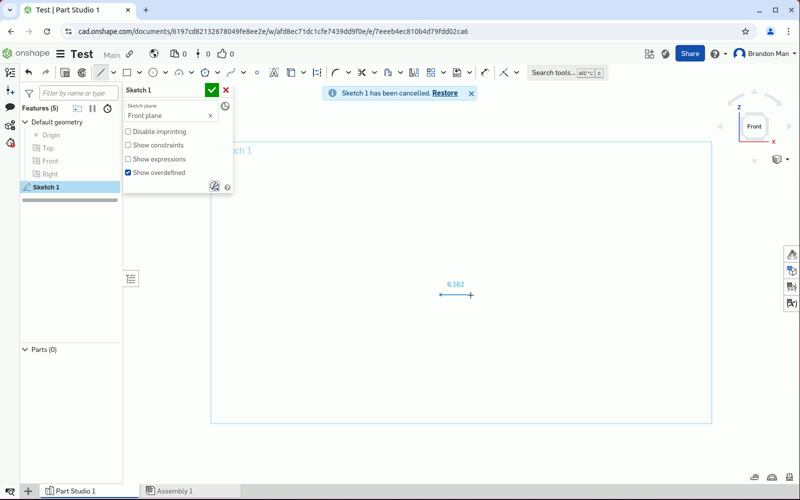
mouse_move(460, 305)
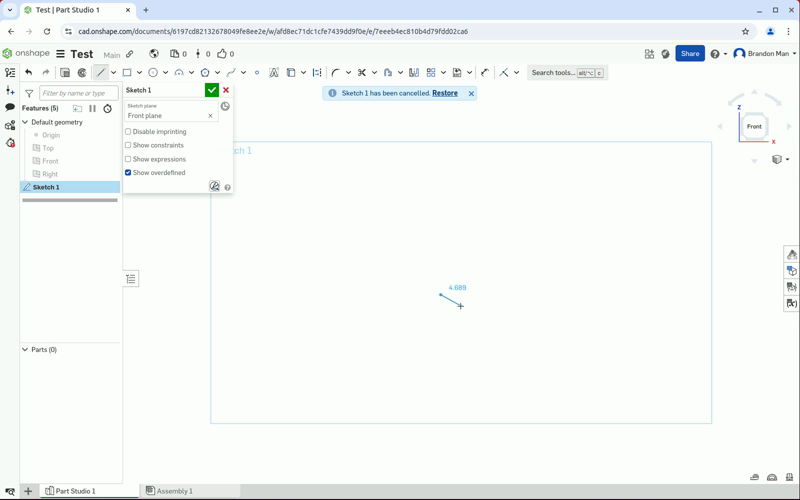
click(460, 305)
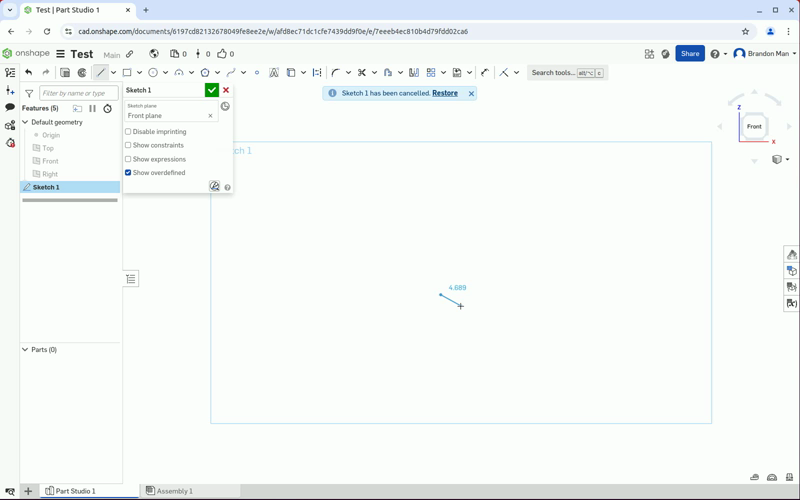
key_up(shift)
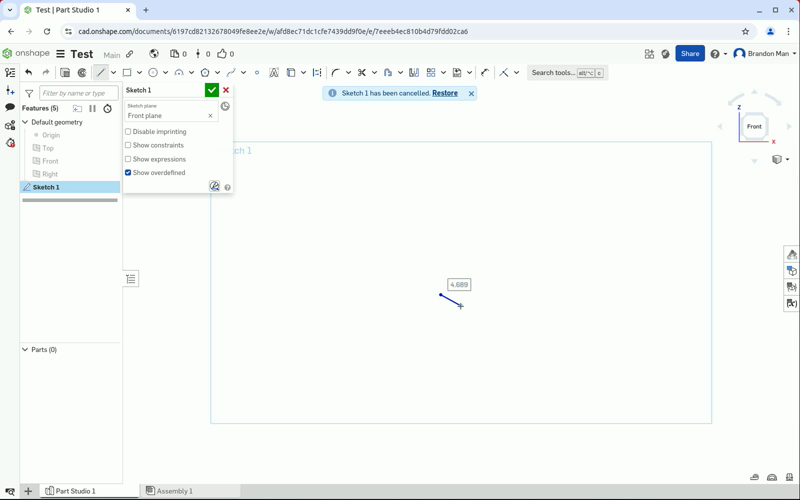
key_down(shift)
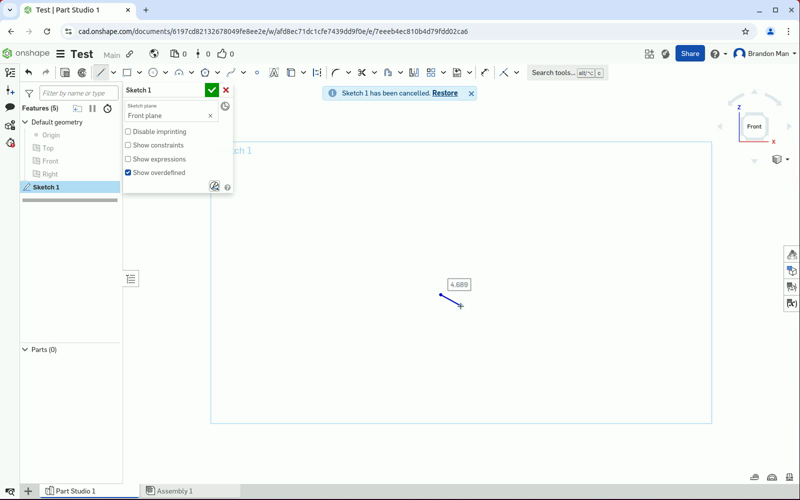
mouse_move(490, 305)
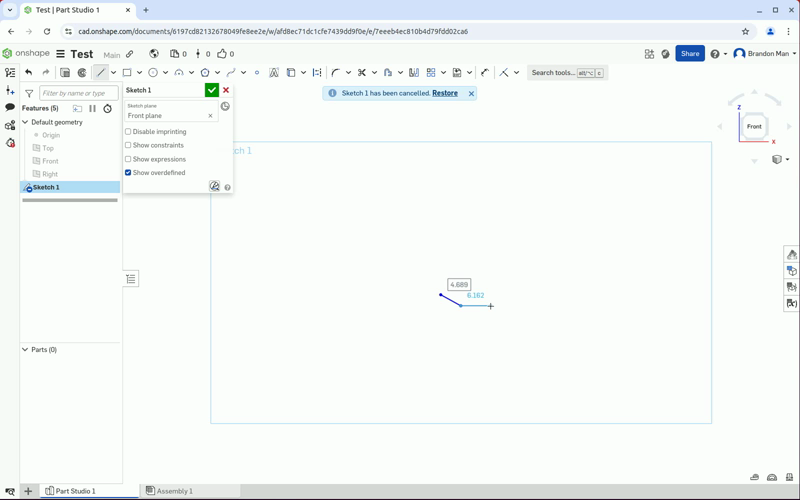
mouse_move(480, 294)
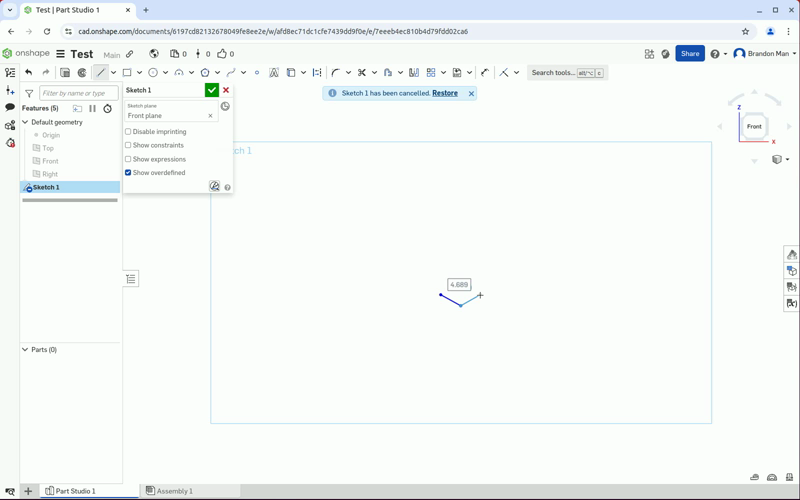
click(480, 294)
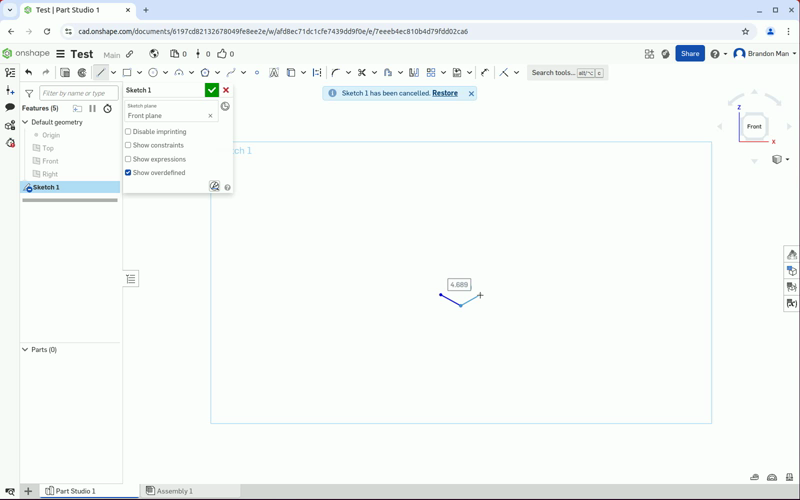
key_up(shift)
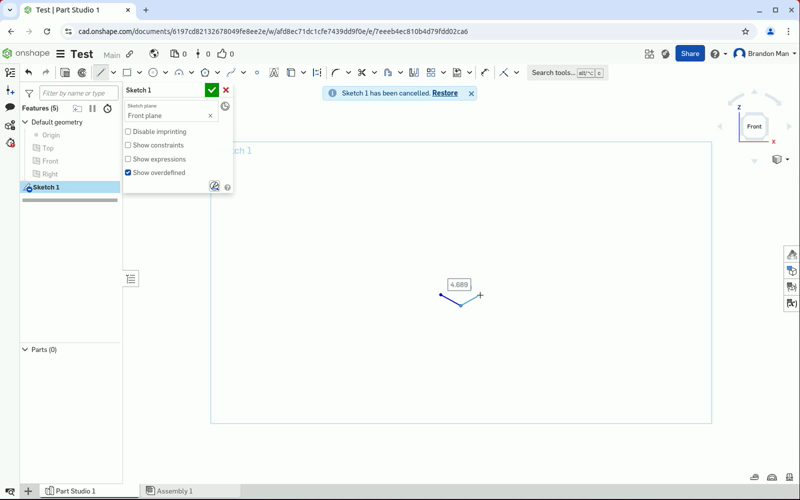
key_down(shift)
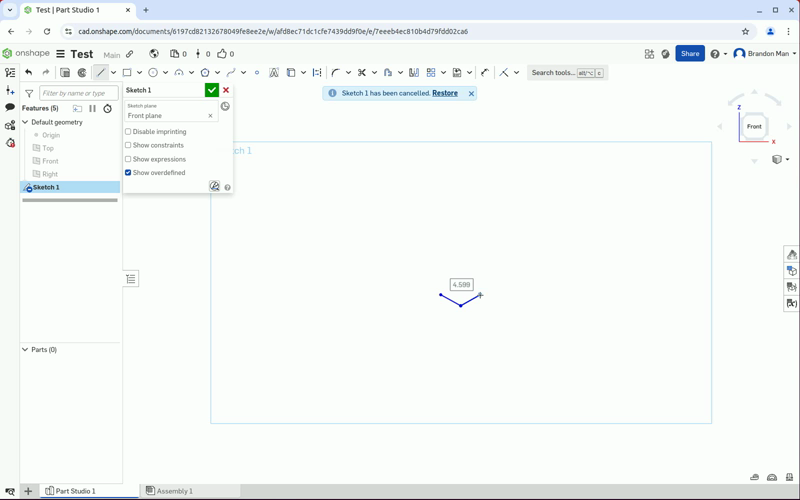
mouse_move(510, 294)
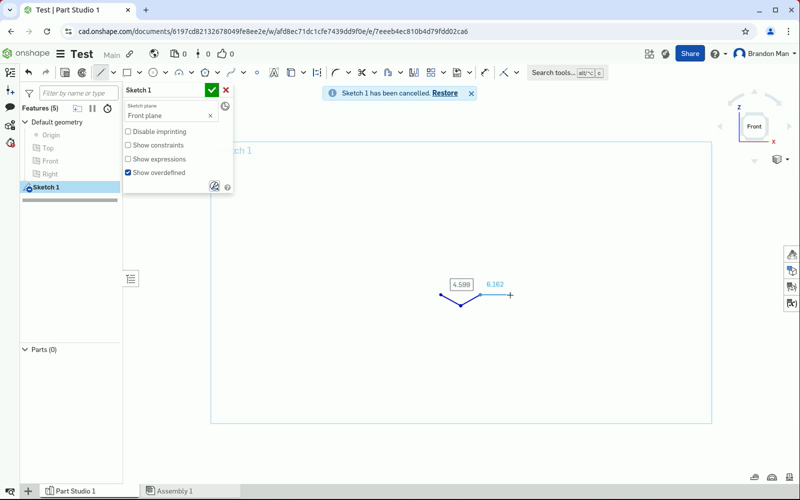
mouse_move(480, 271)
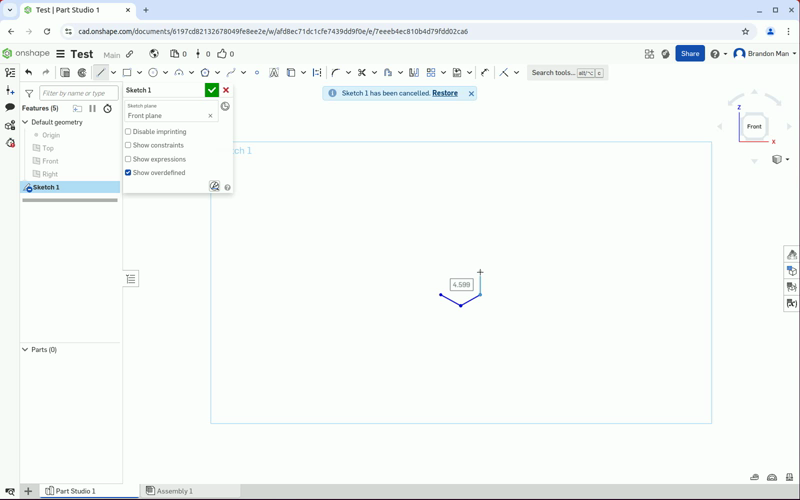
click(480, 271)
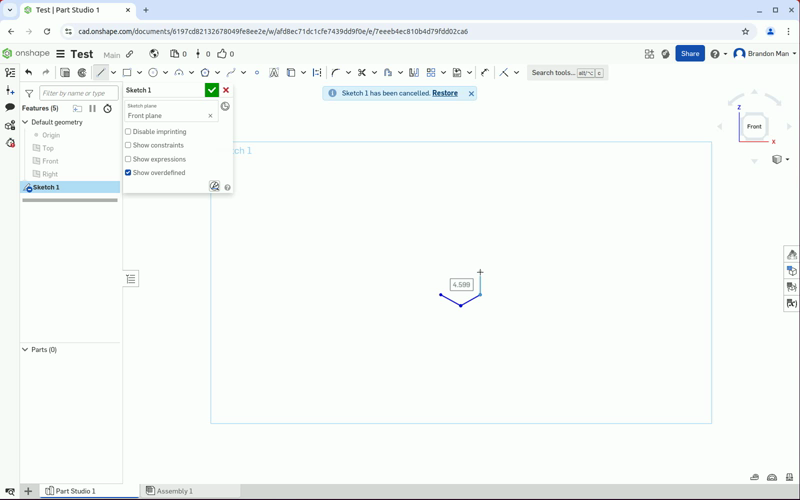
key_up(shift)
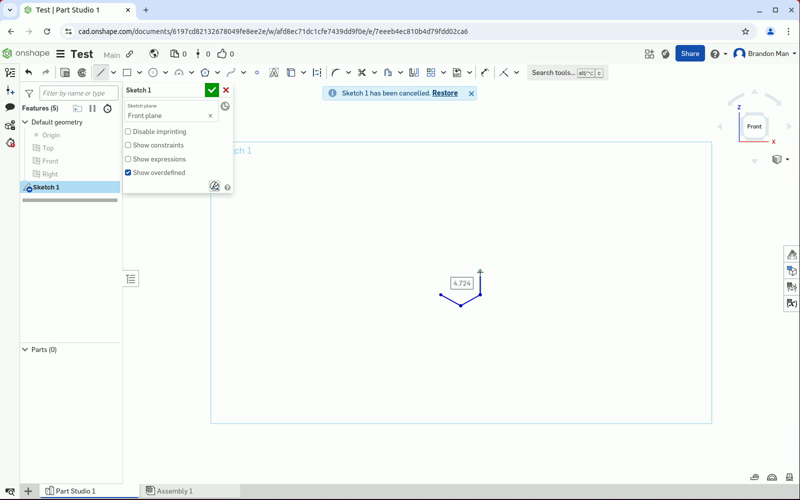
key_down(shift)
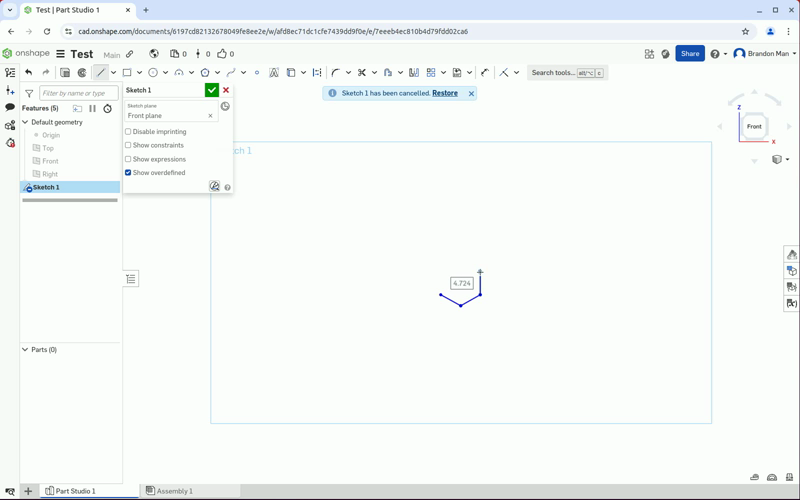
mouse_move(510, 271)
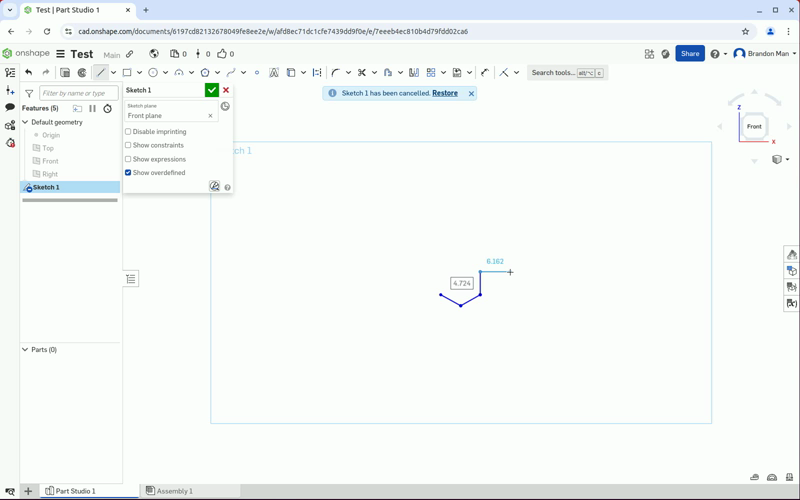
mouse_move(460, 260)
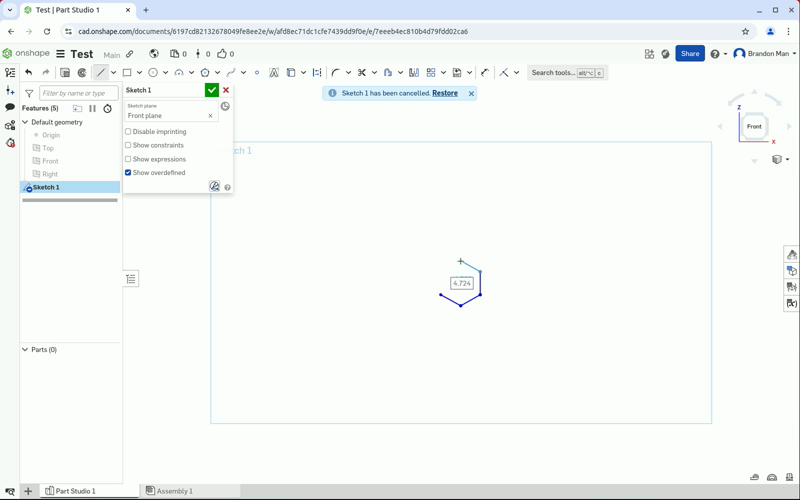
click(460, 260)
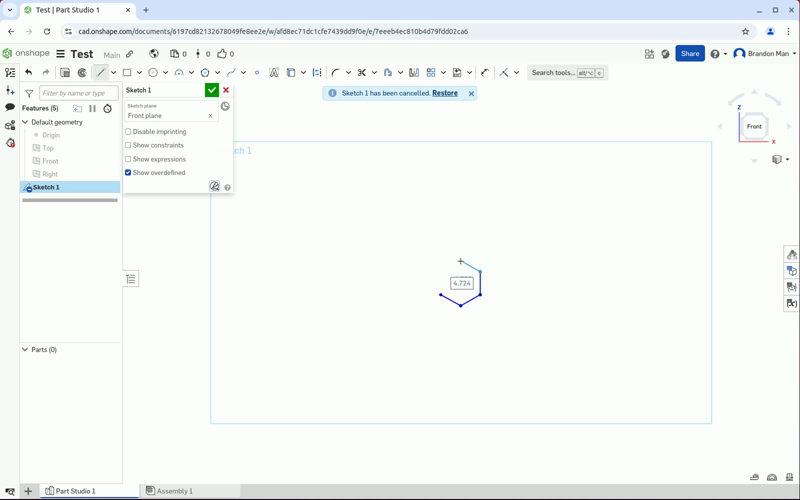
key_up(shift)
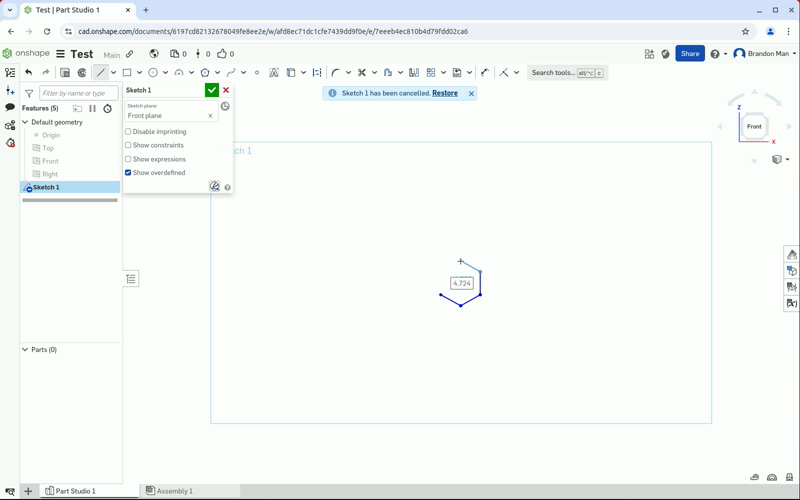
key_down(shift)
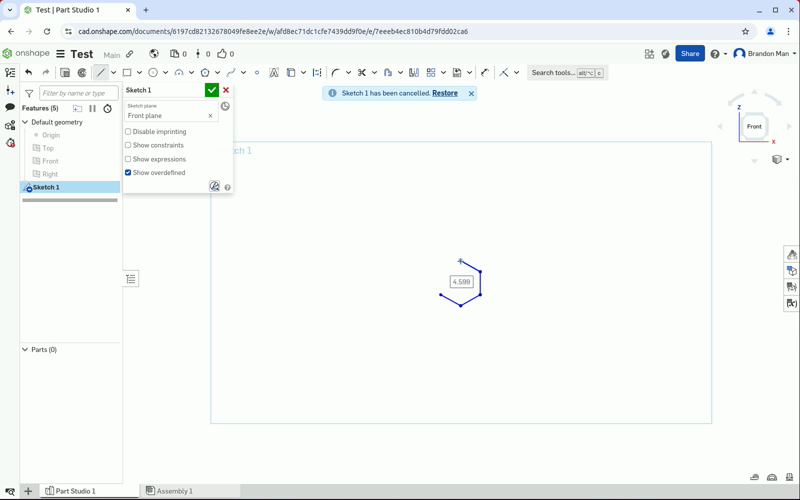
mouse_move(490, 260)
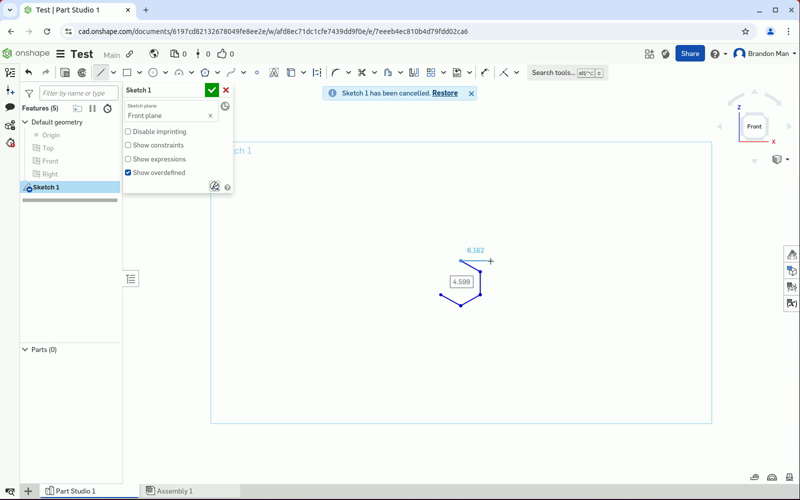
mouse_move(440, 271)
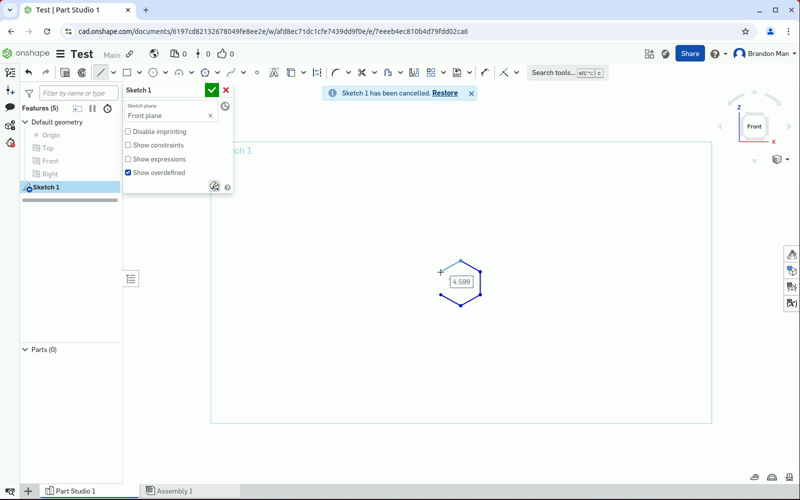
click(440, 271)
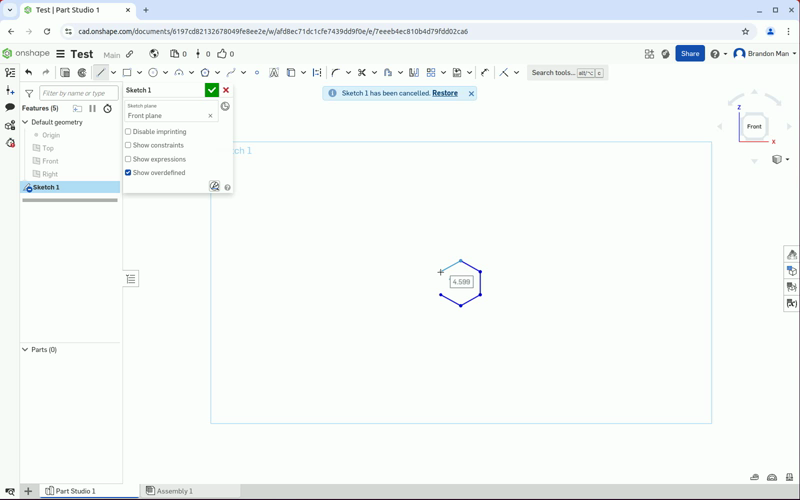
key_up(shift)
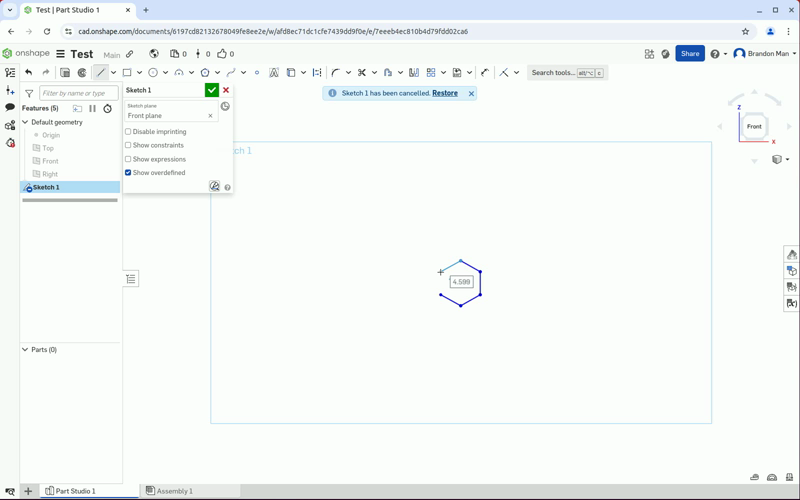
mouse_move(470, 271)
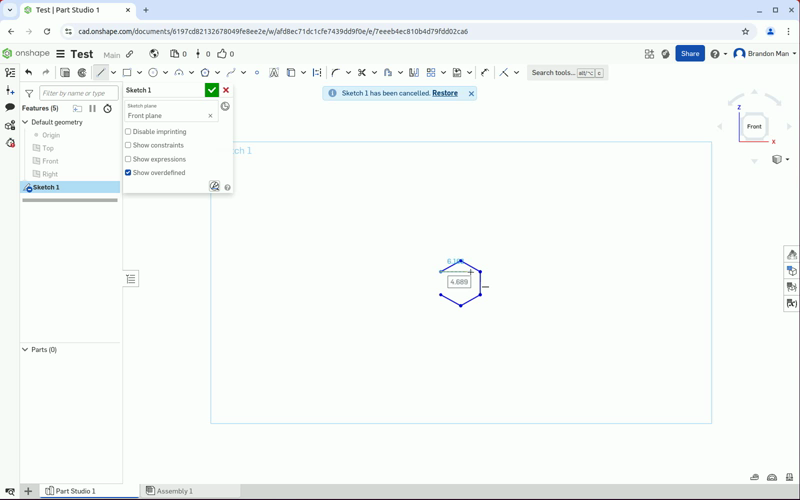
key_down(shift)
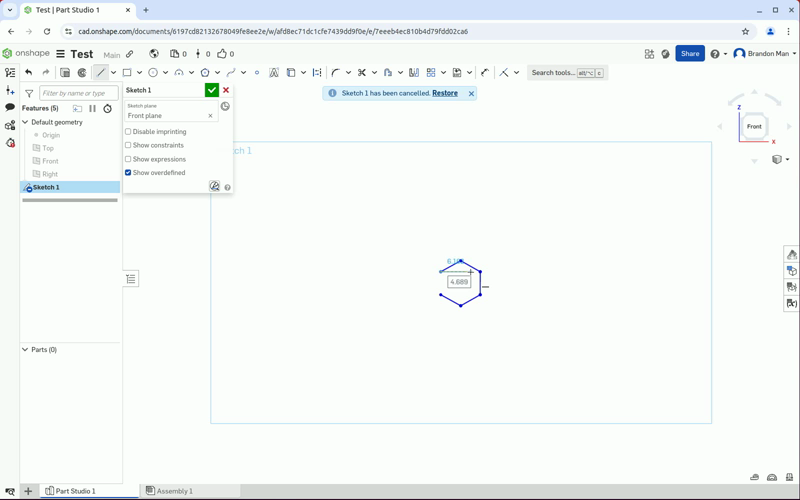
mouse_move(440, 294)
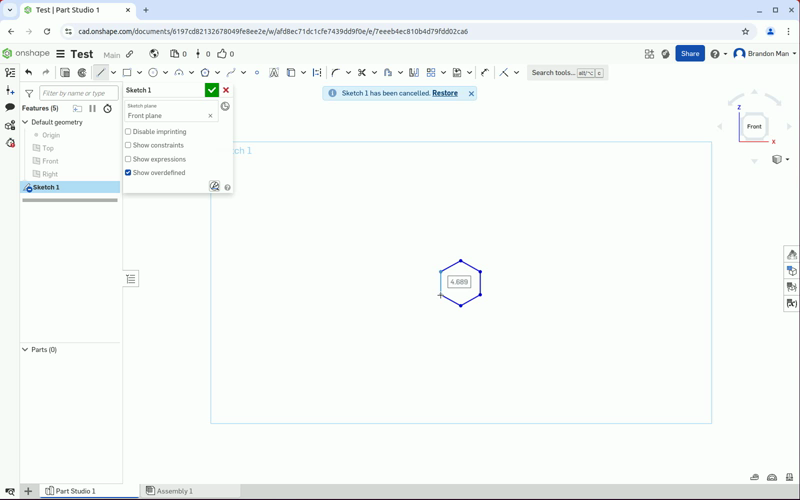
key_up(shift)
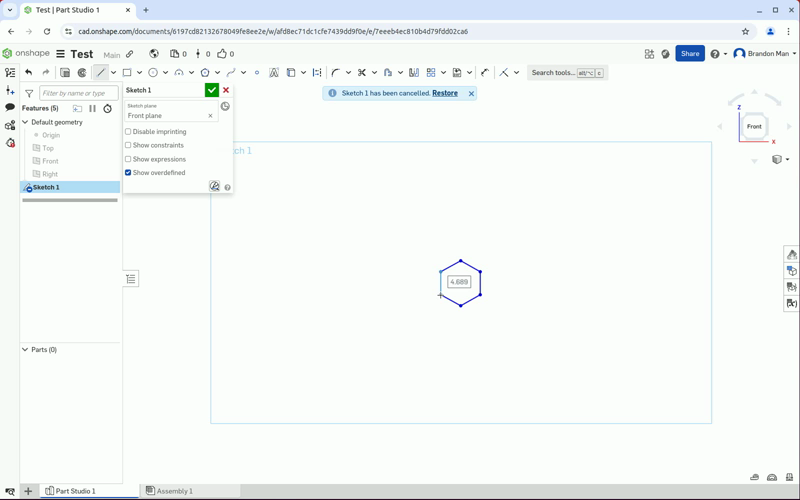
click(440, 294)
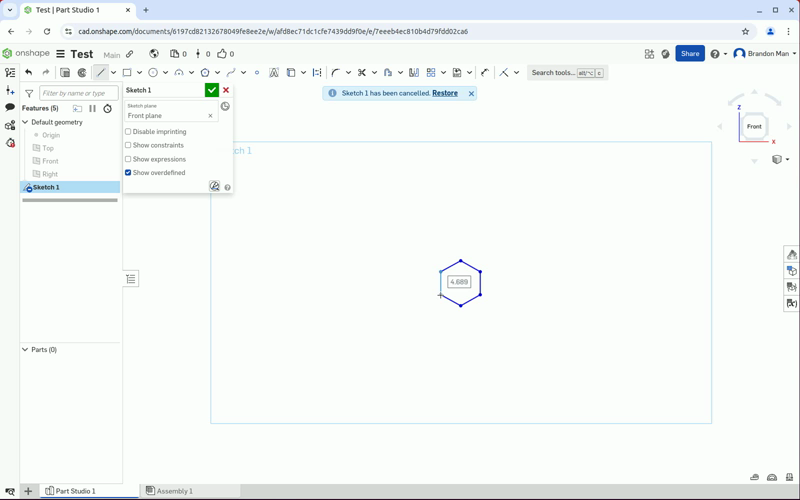
key(esc)
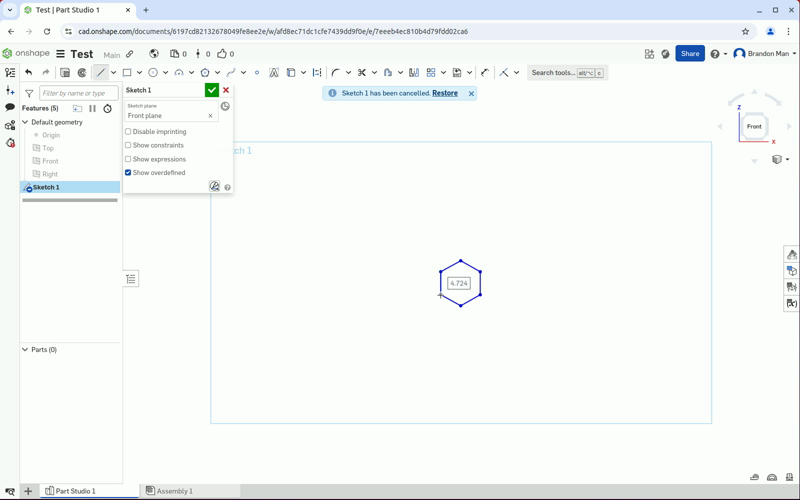
key(c)
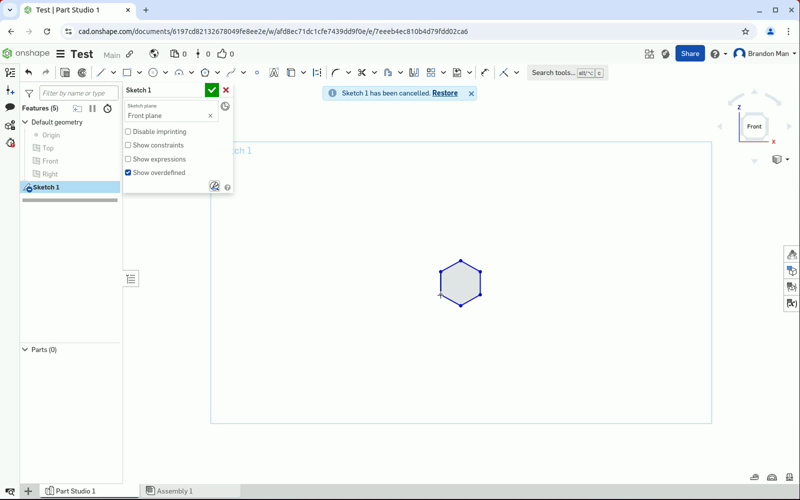
key_down(shift)
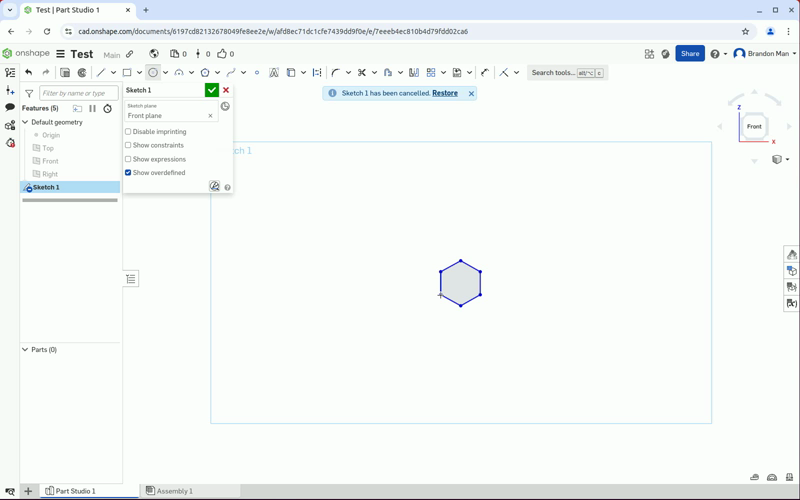
mouse_move(460, 283)
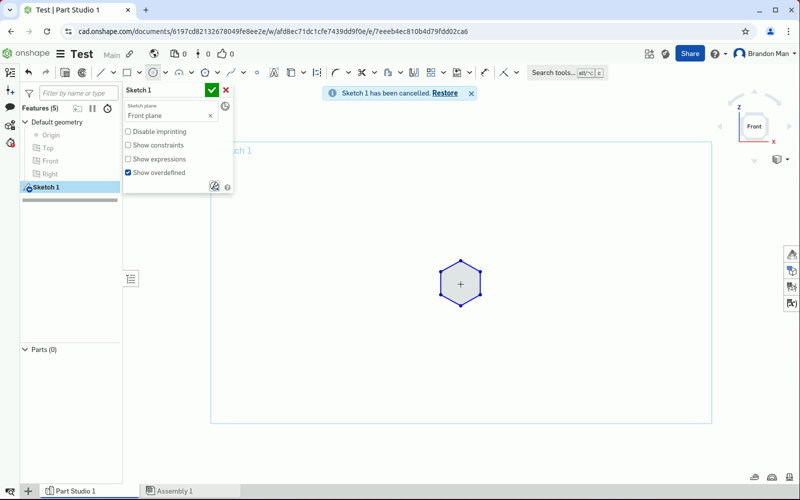
click(460, 283)
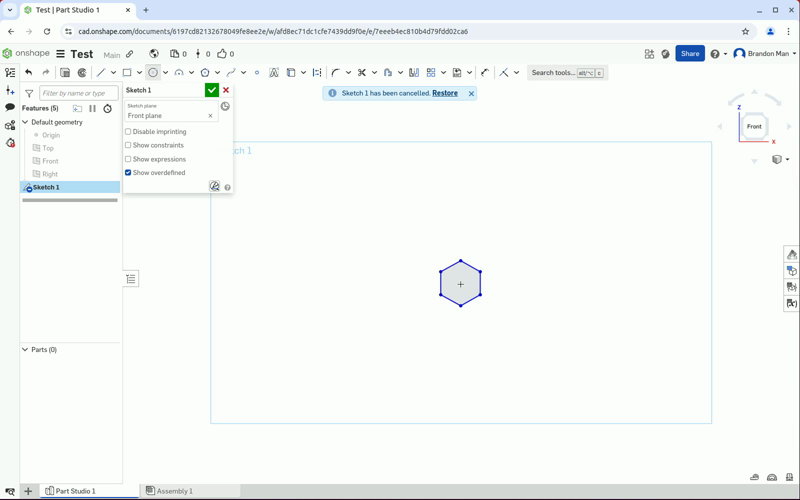
key_up(shift)
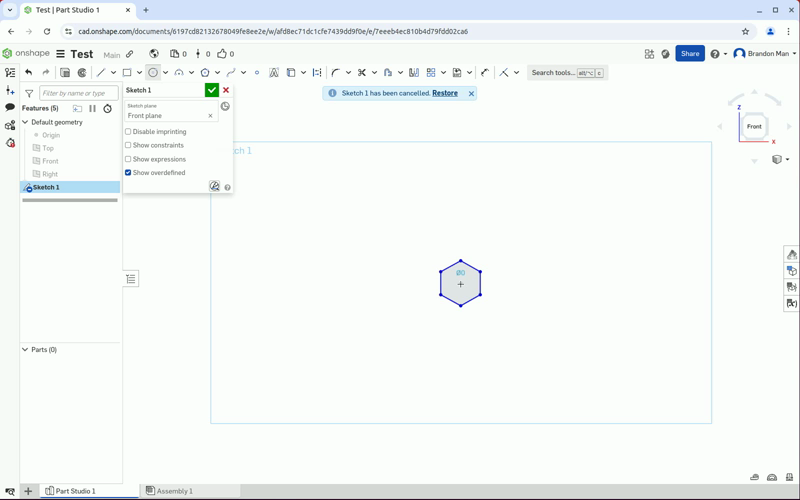
mouse_move(473, 283)
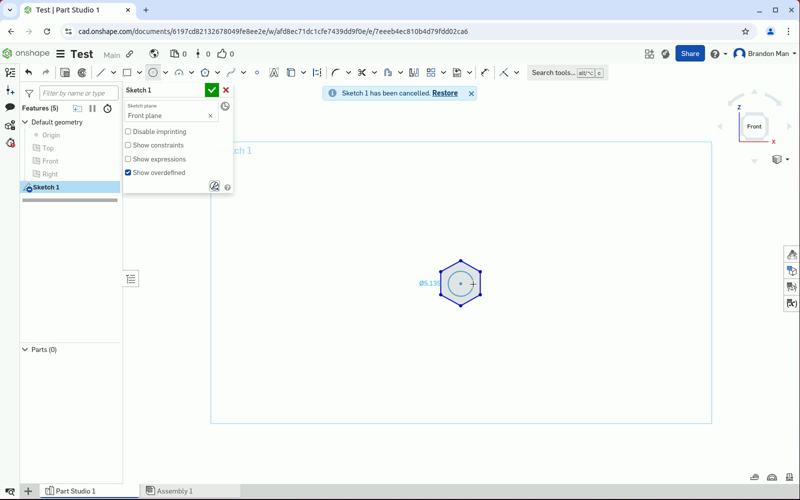
click(473, 283)
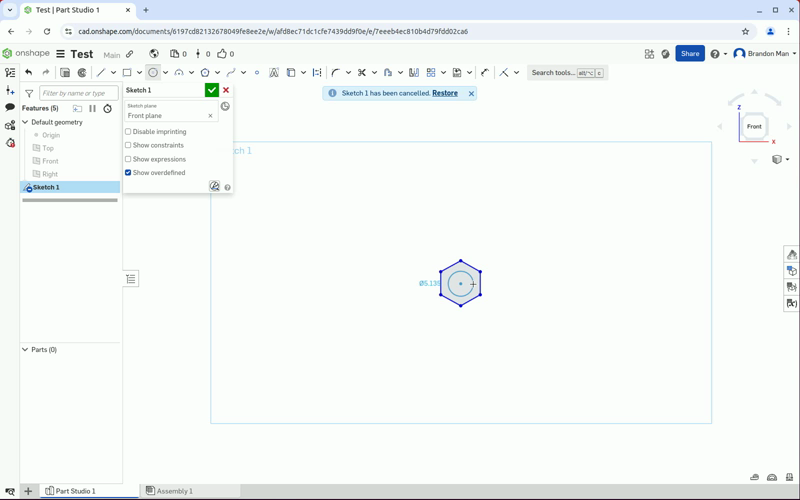
key(esc)
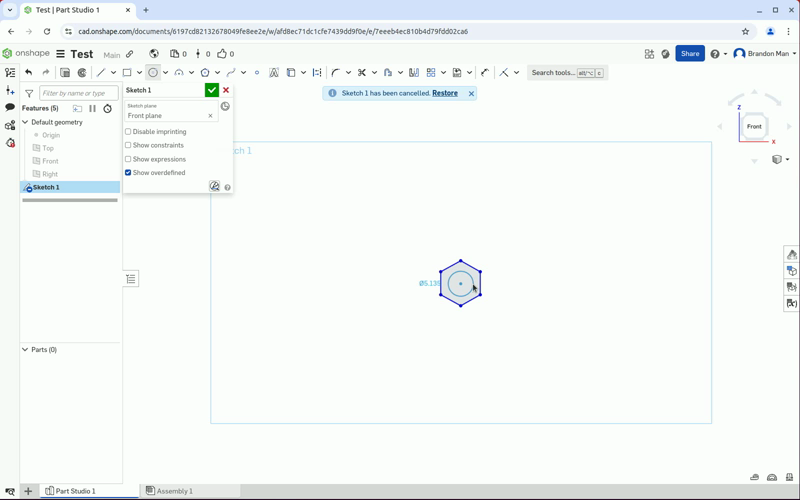
mouse_move(447, 274)
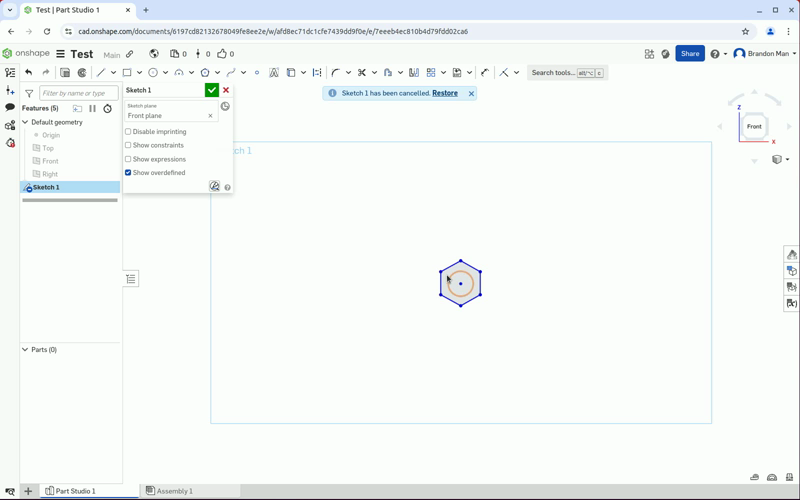
scroll(6)
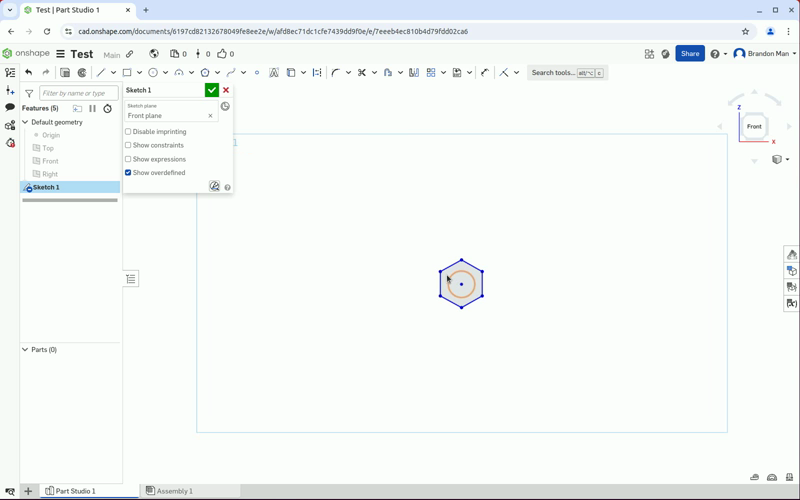
scroll(6)
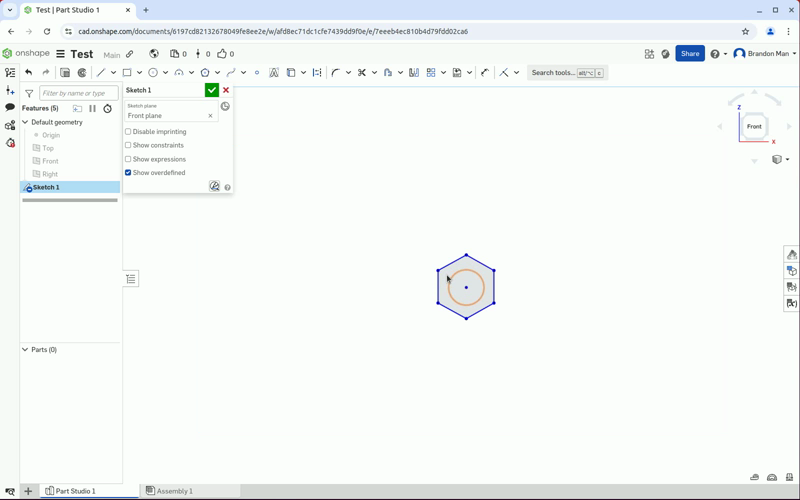
scroll(6)
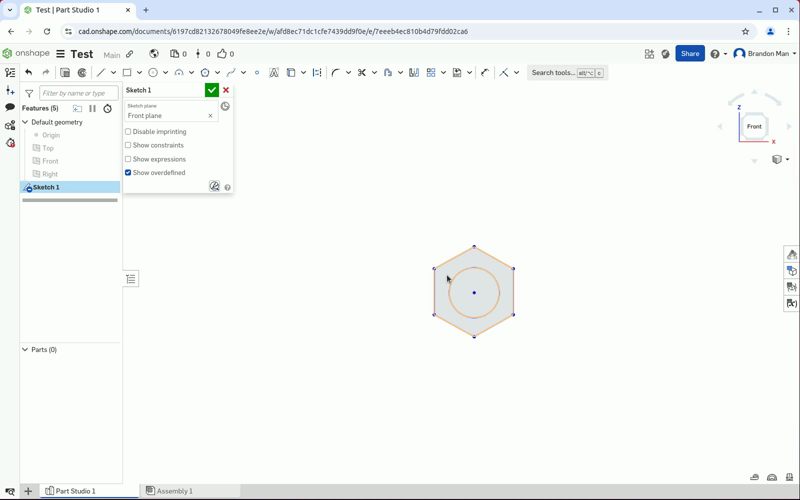
scroll(6)
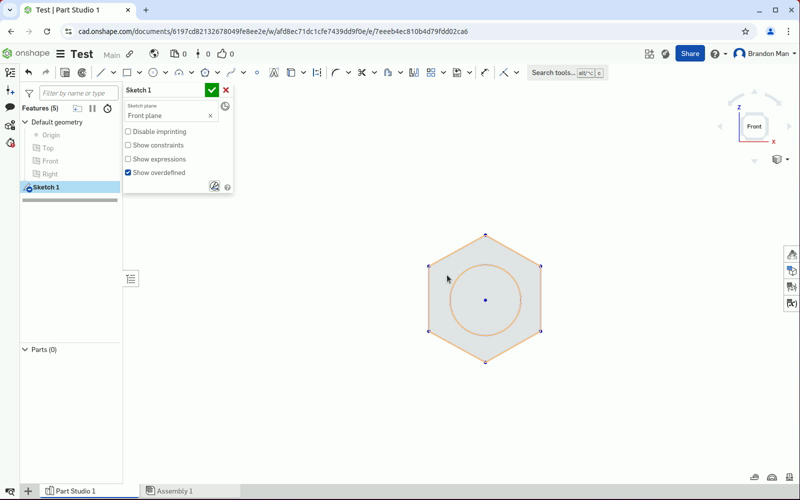
scroll(6)
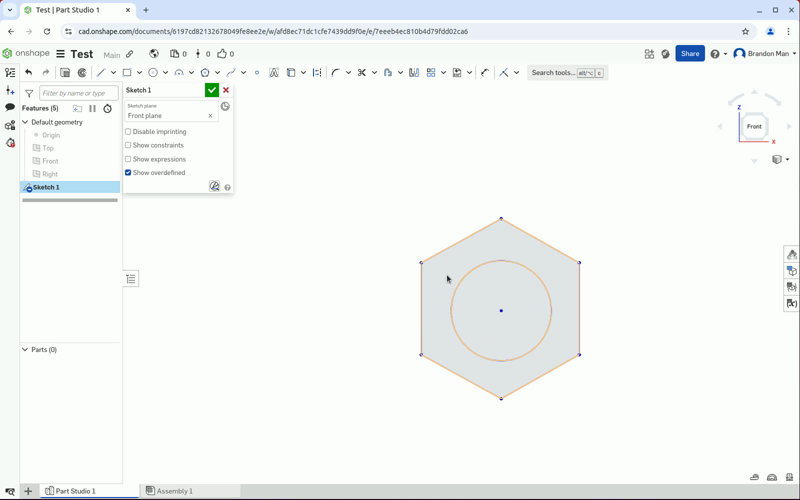
scroll(6)
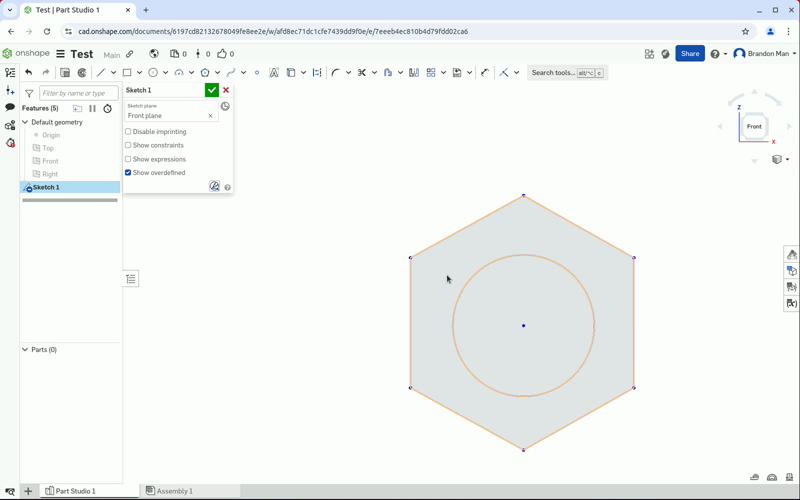
scroll(6)
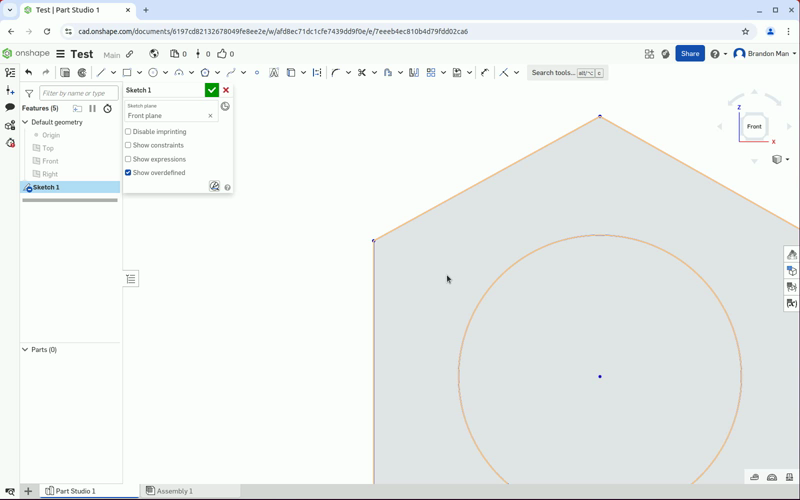
click(447, 274)
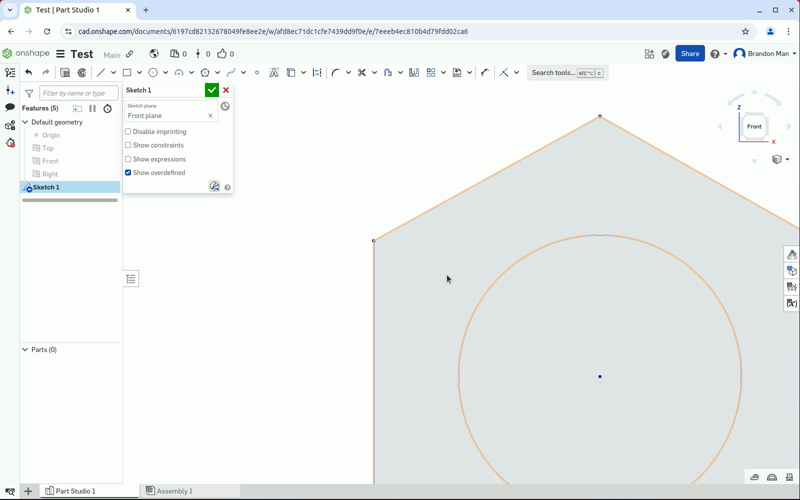
scroll(-6)
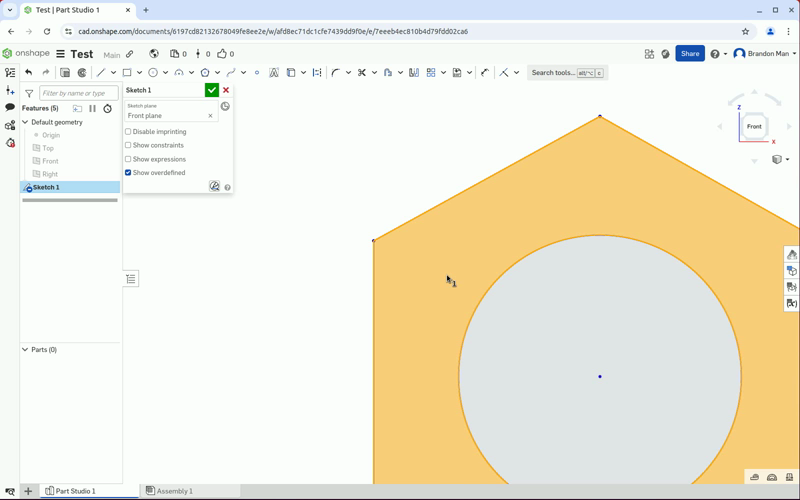
scroll(-6)
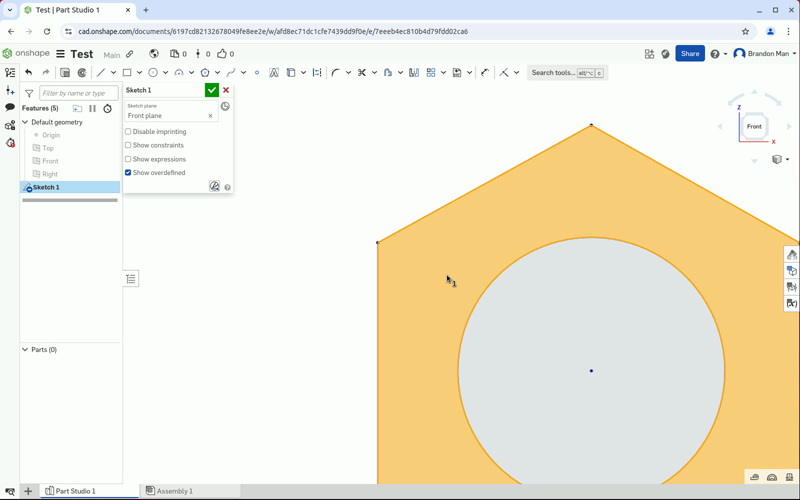
scroll(-6)
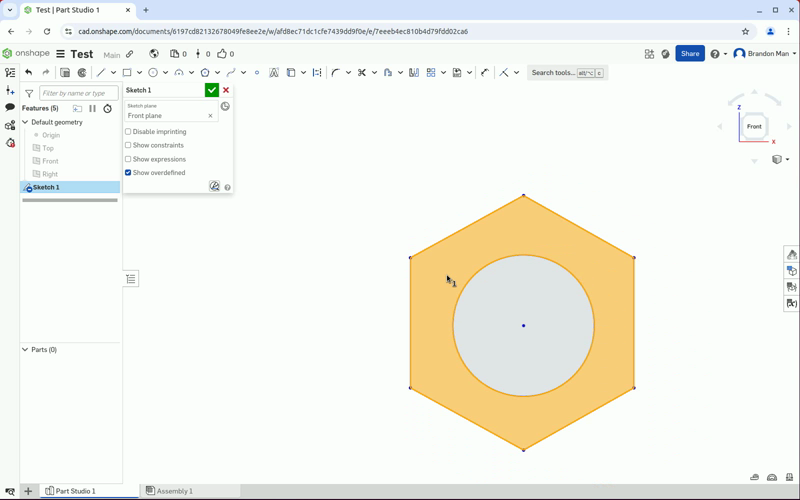
scroll(-6)
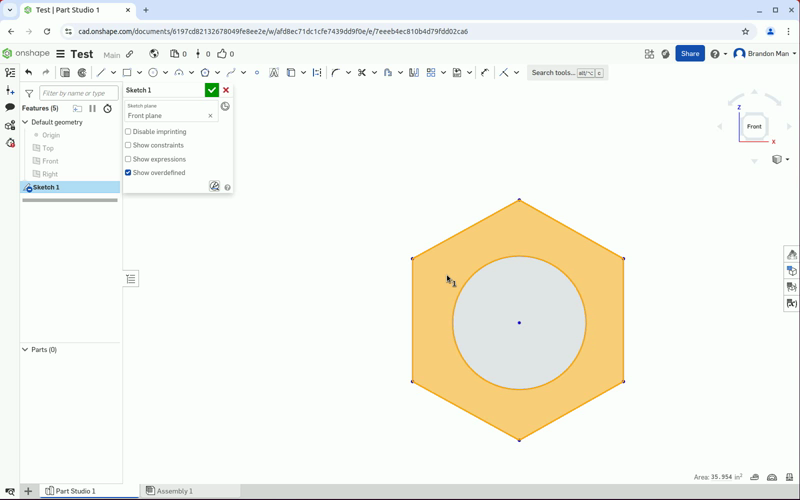
scroll(-6)
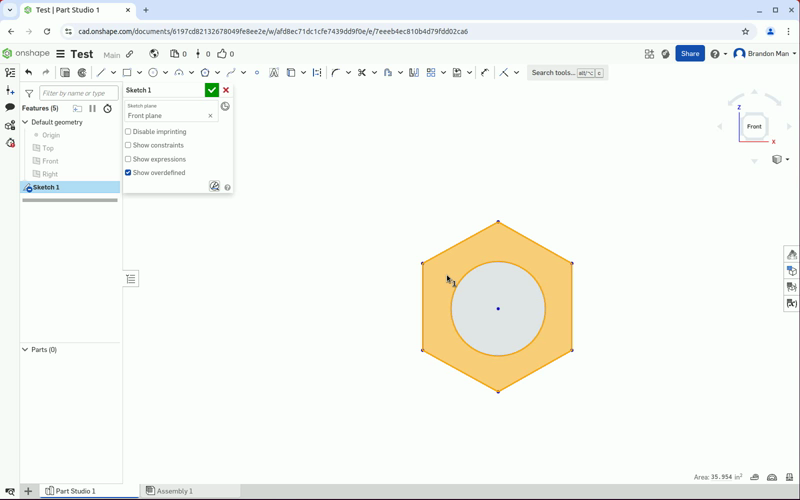
scroll(-6)
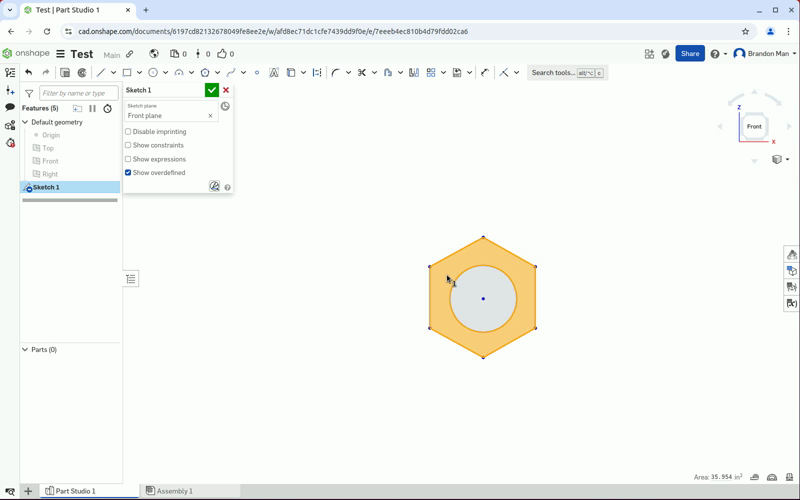
scroll(-6)
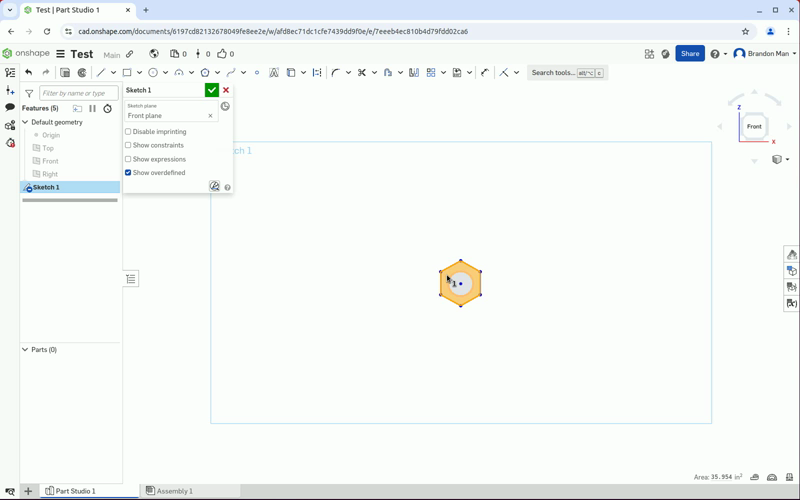
mouse_move(73, 352)
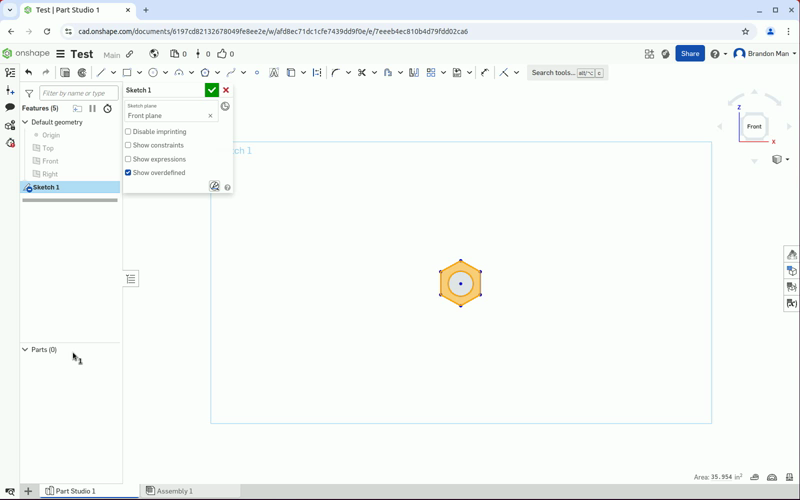
key(shift+y)
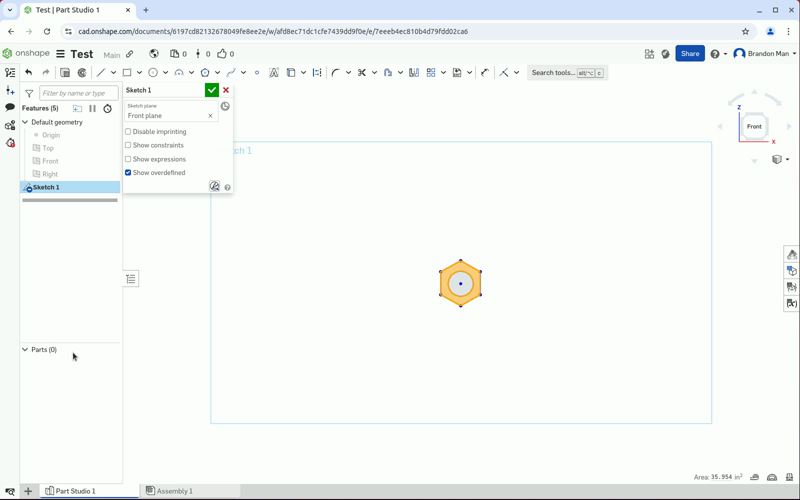
key(shift+e)
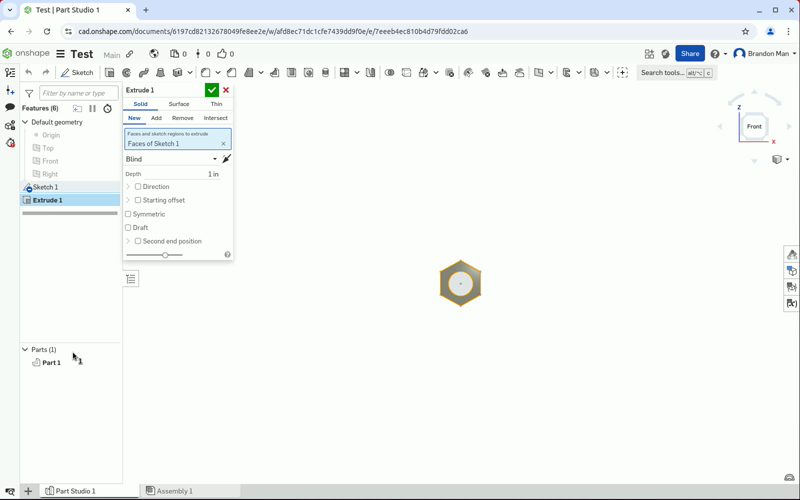
mouse_move(143, 106)
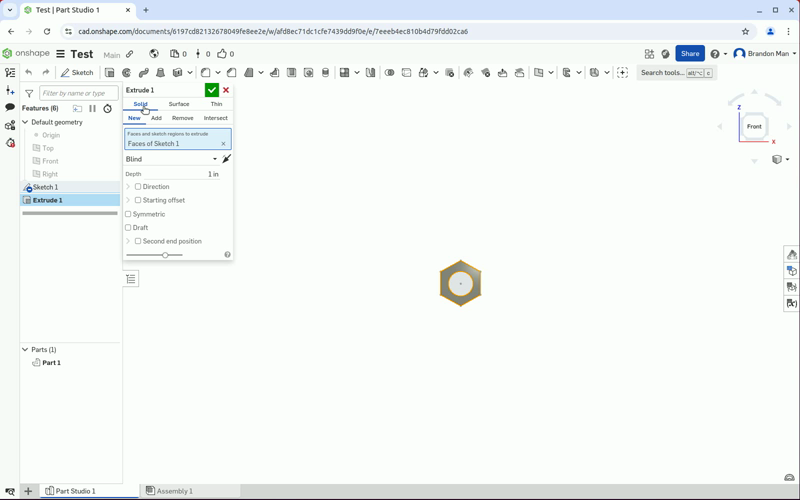
click(143, 106)
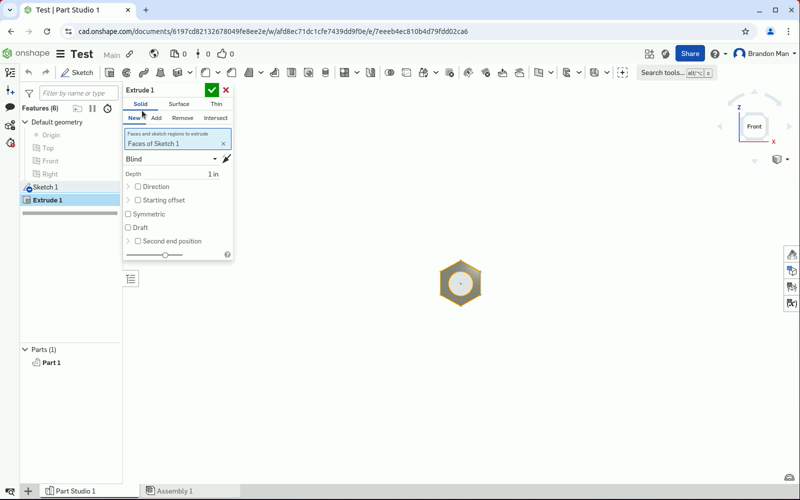
mouse_move(137, 120)
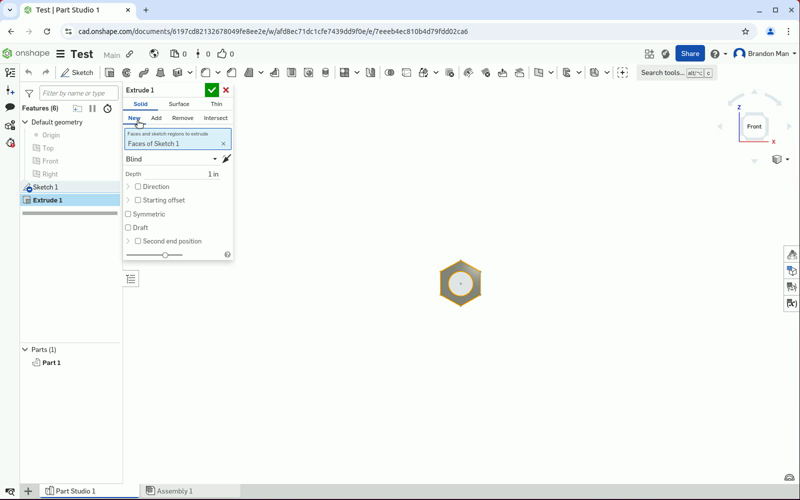
click(137, 120)
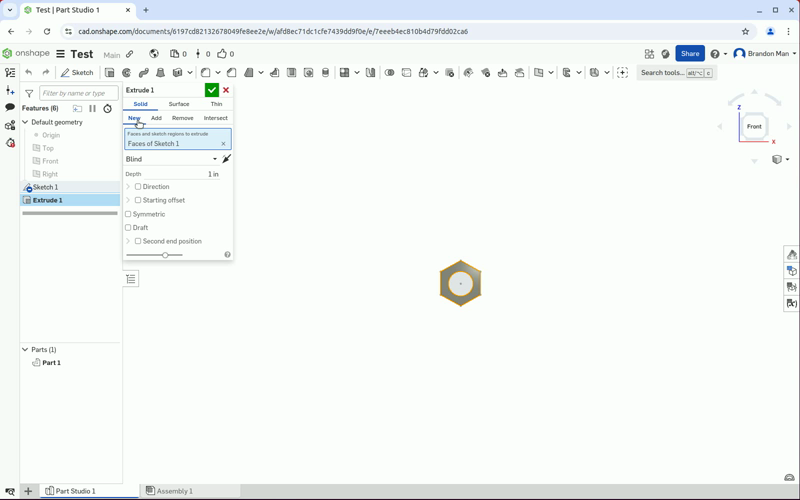
key(tab, 4)
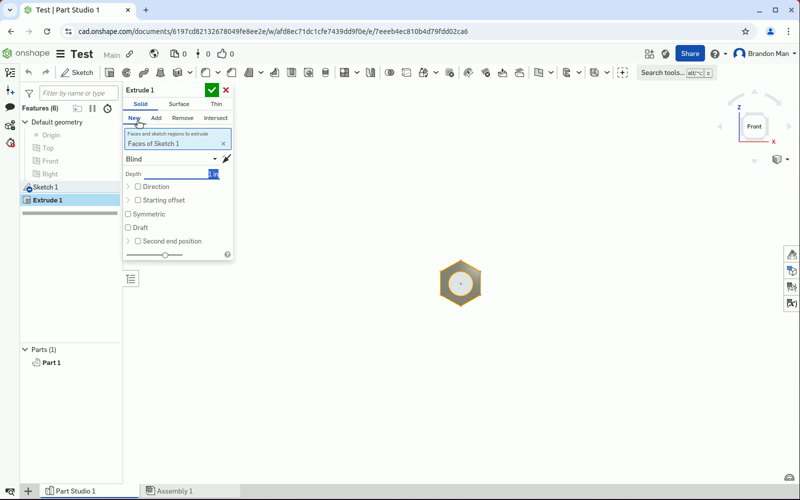
text(-3.611)
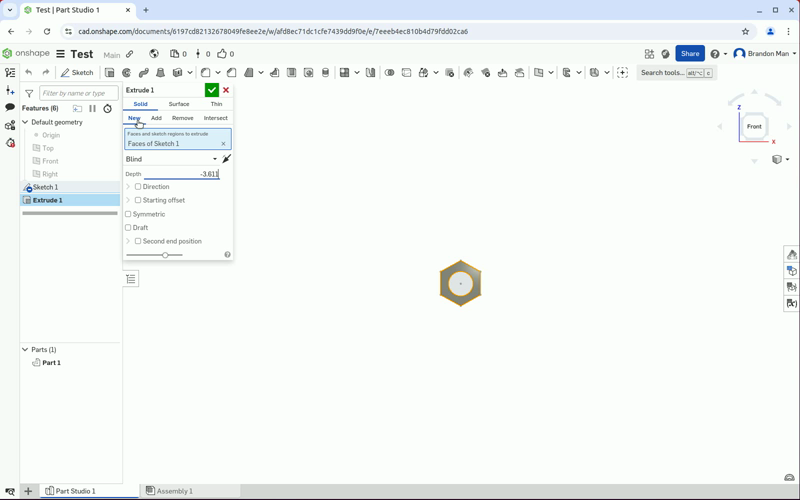
key(enter)
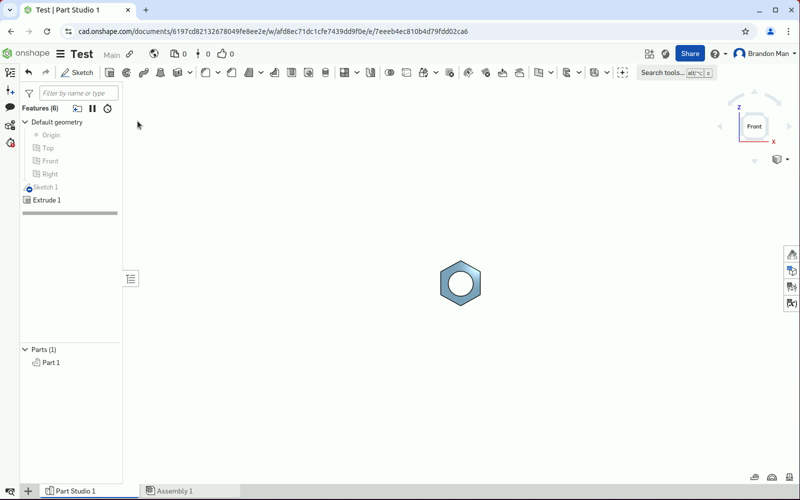
key(shift+h)
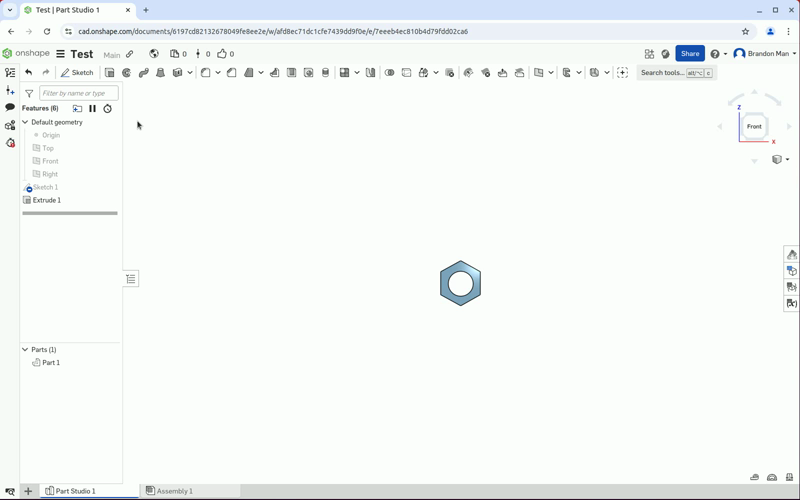
key(shift+h)
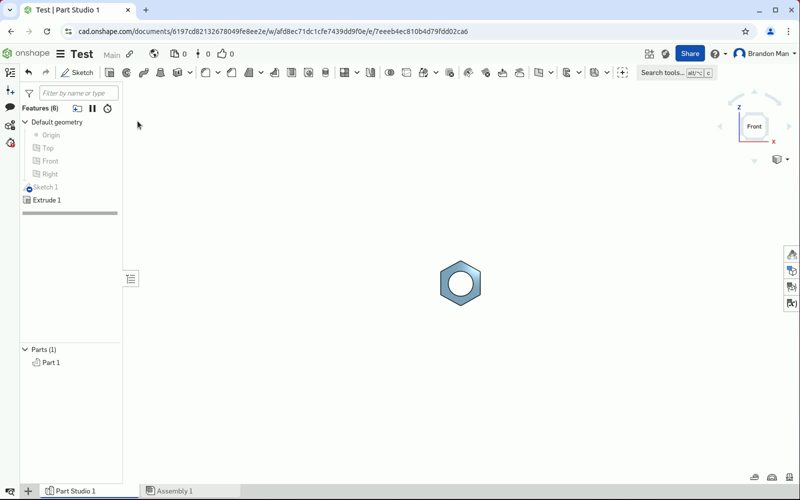
mouse_move(73, 189)
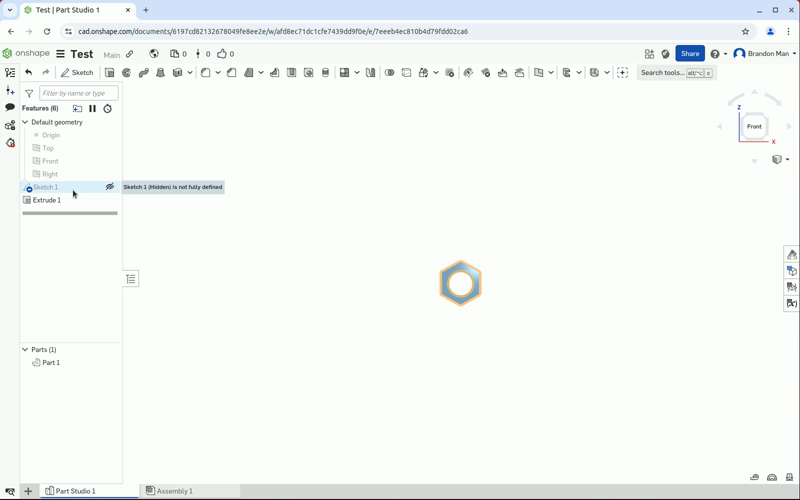
click(73, 189)
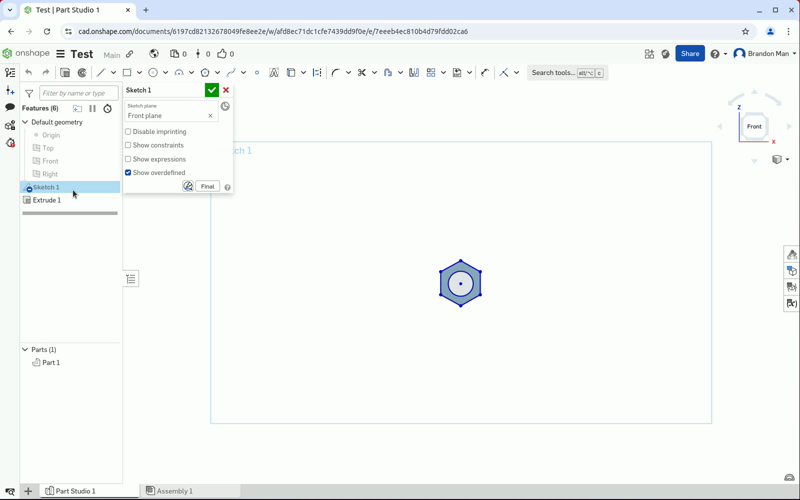
mouse_move(229, 92)
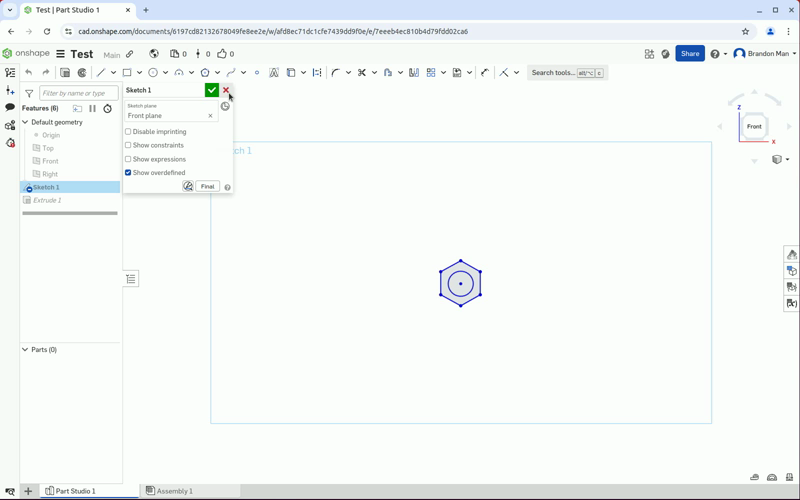
click(229, 92)
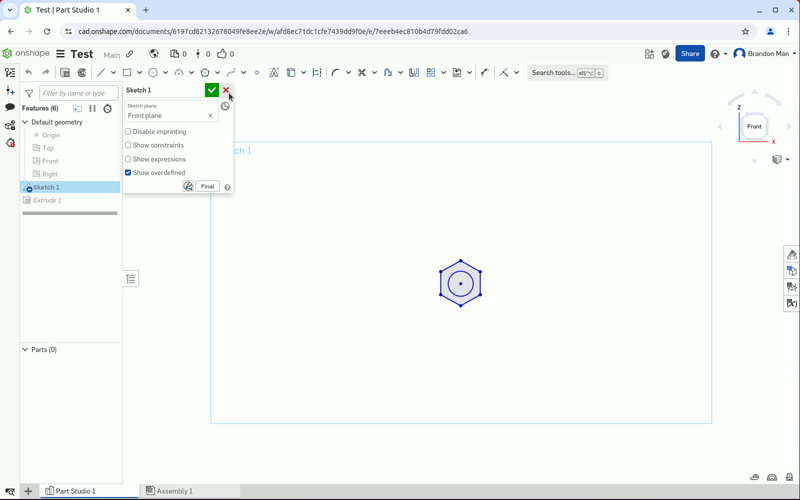
key(shift+s)
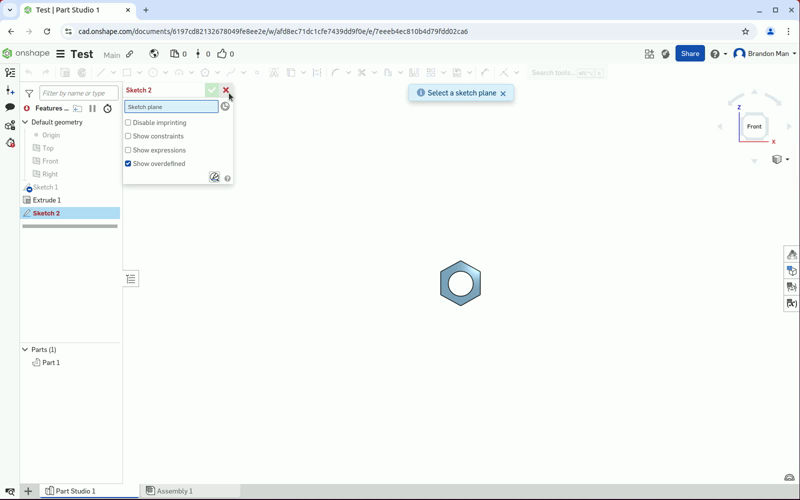
mouse_move(73, 163)
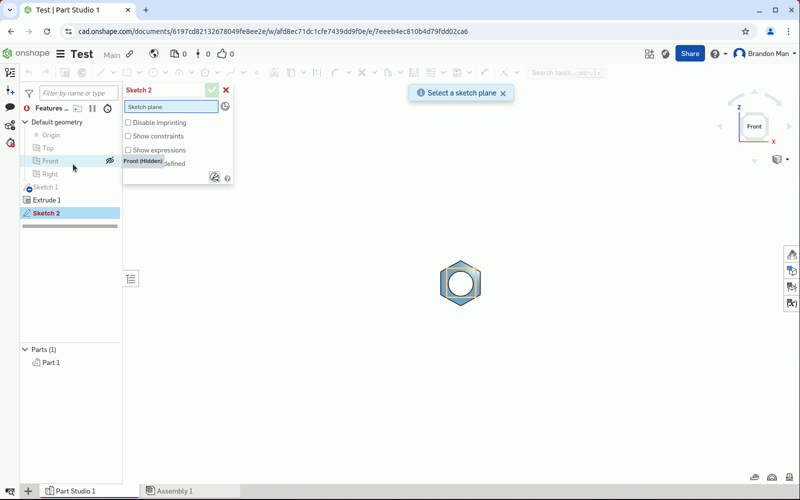
click(73, 163)
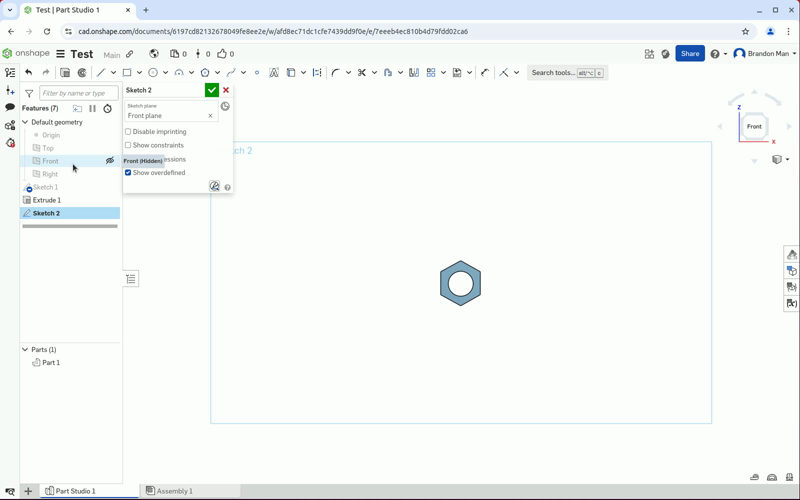
mouse_move(73, 352)
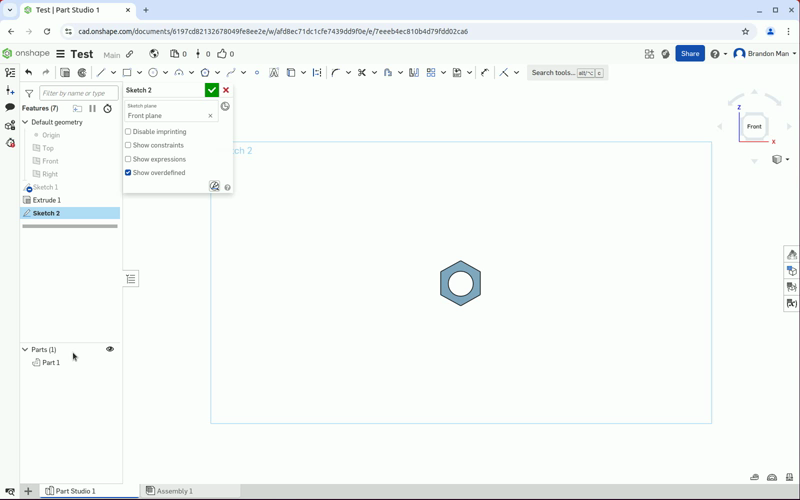
key(y)
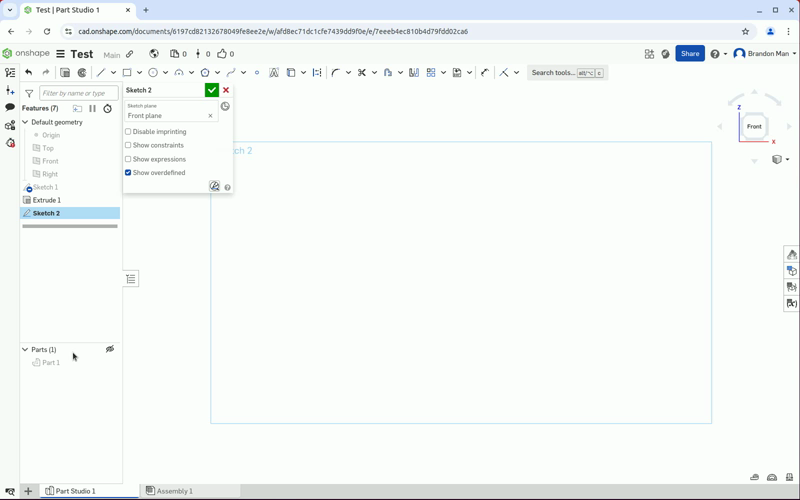
key(c)
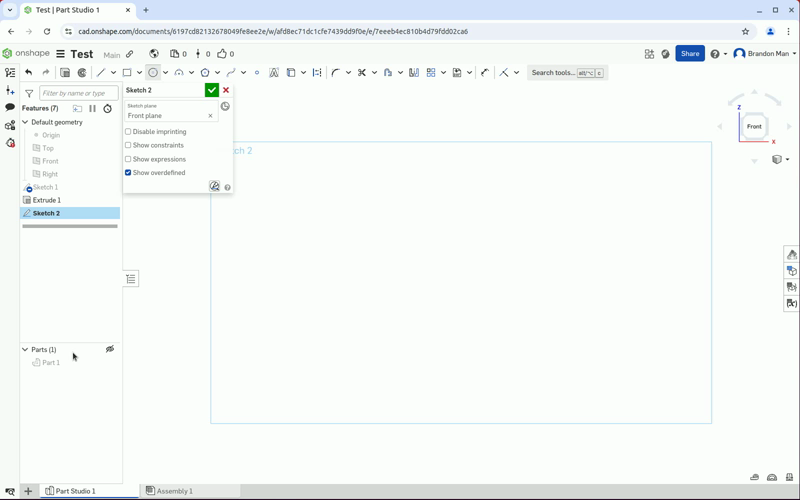
key_down(shift)
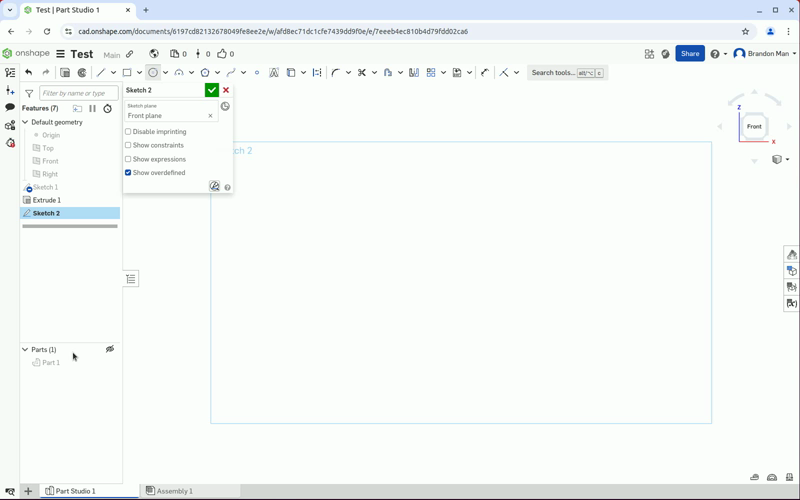
mouse_move(460, 282)
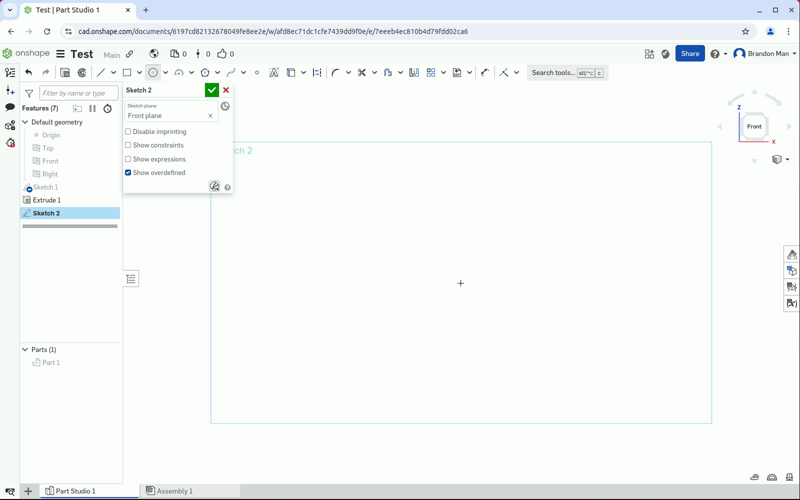
click(460, 282)
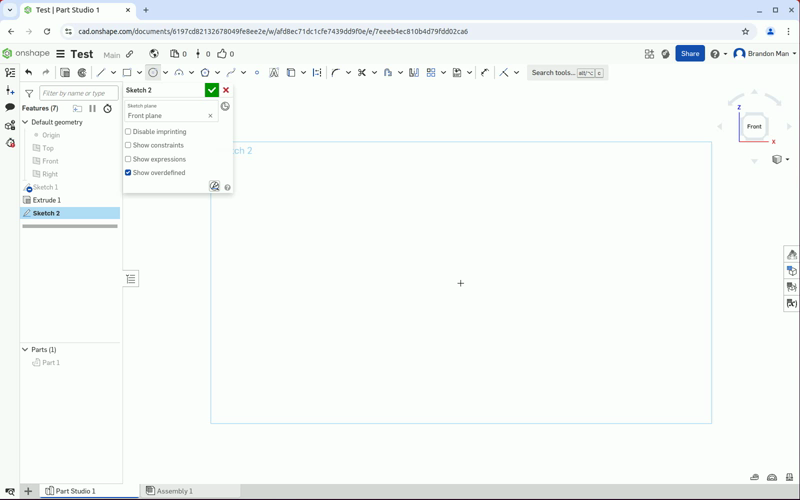
key_up(shift)
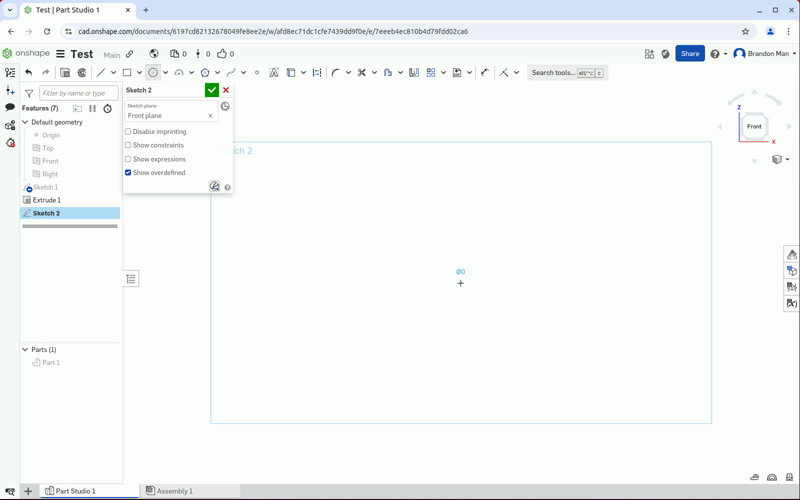
mouse_move(473, 282)
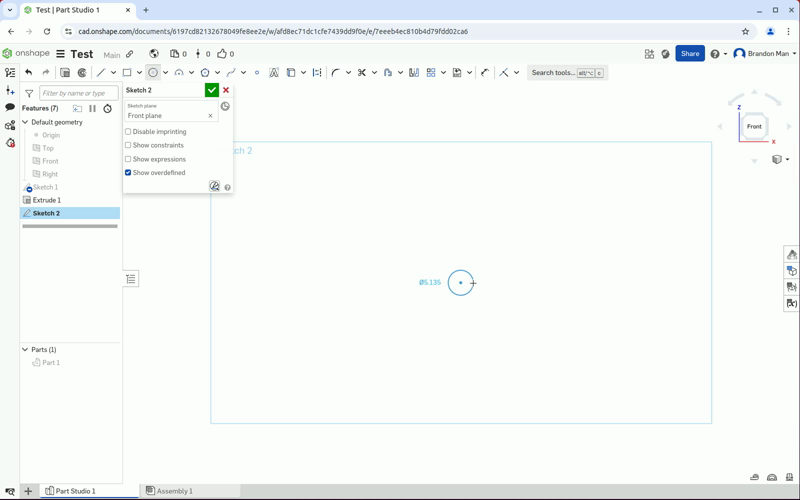
click(473, 282)
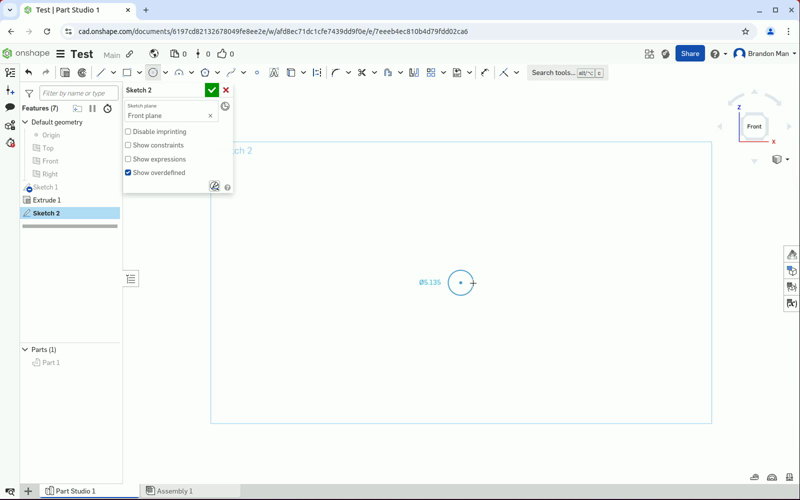
key(esc)
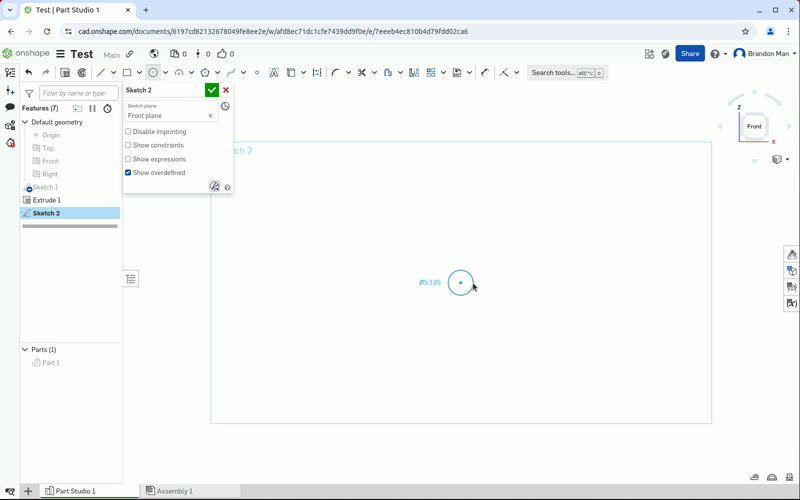
mouse_move(467, 289)
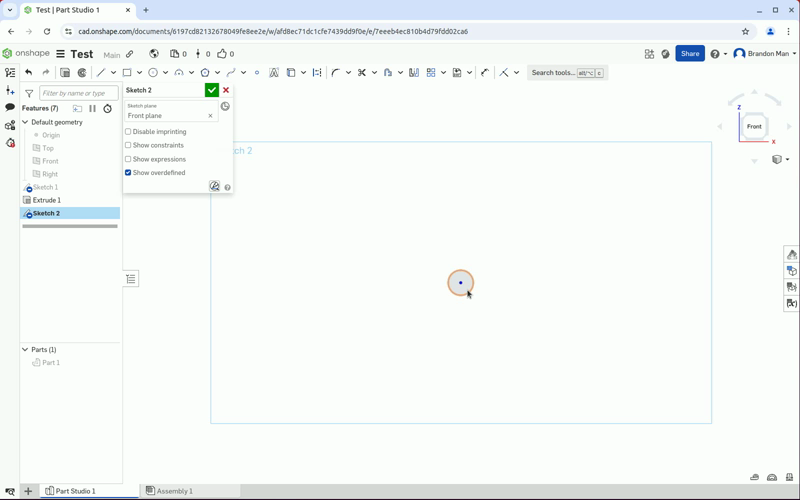
scroll(6)
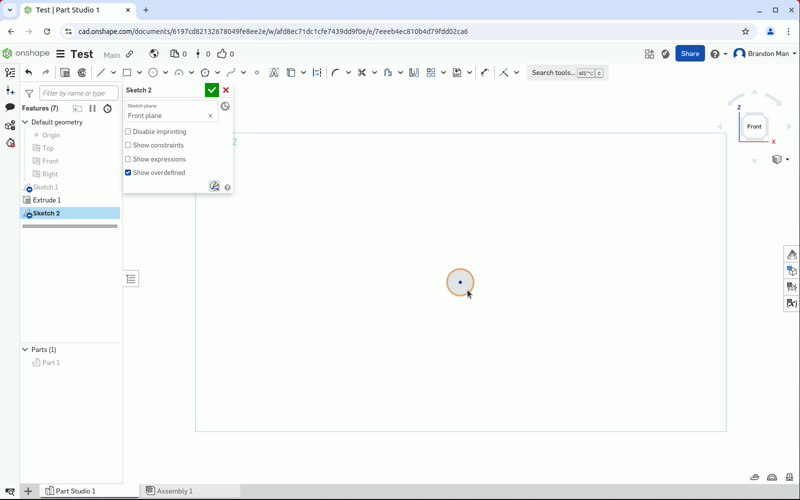
scroll(6)
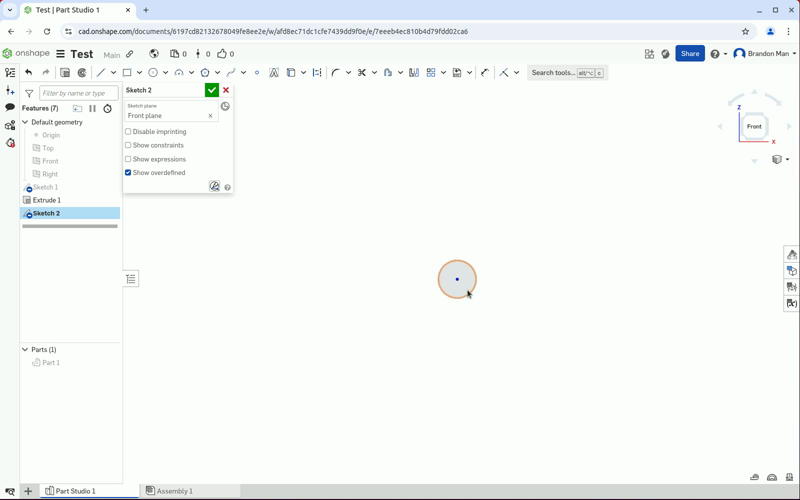
scroll(6)
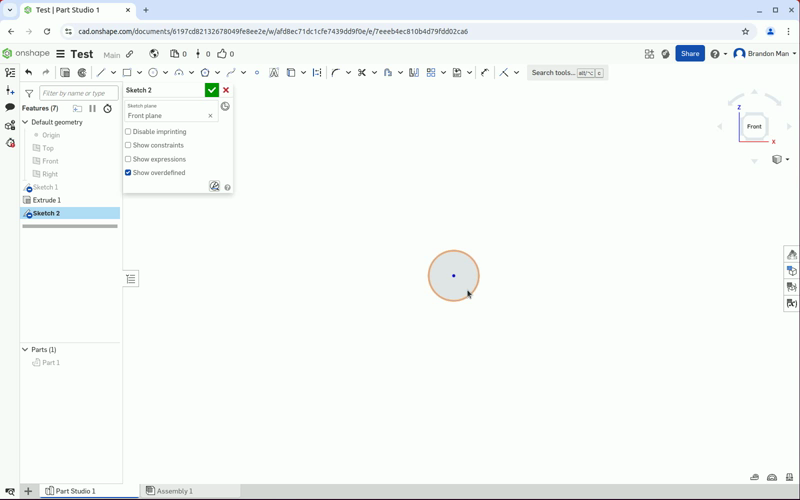
scroll(6)
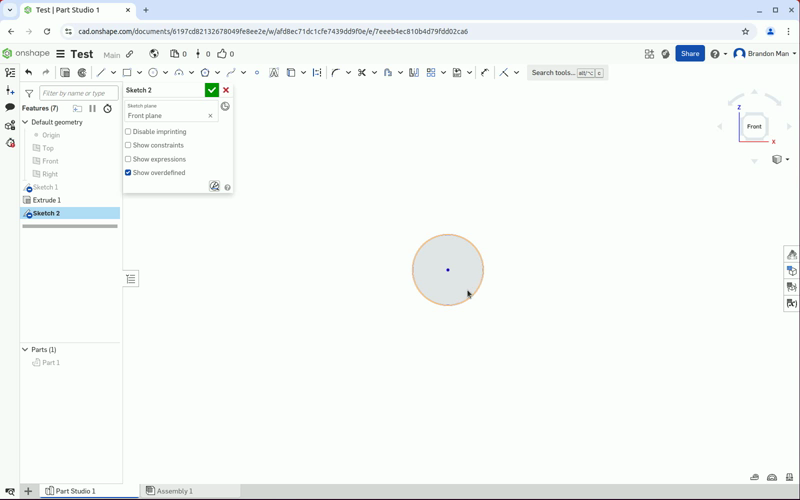
scroll(6)
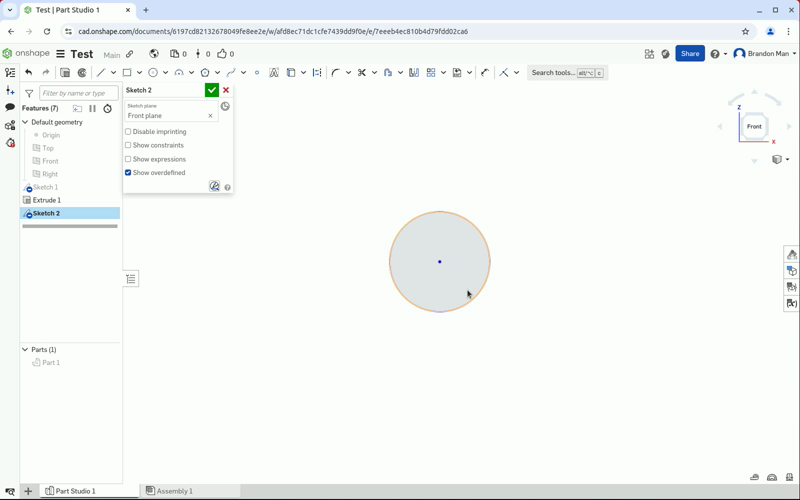
scroll(6)
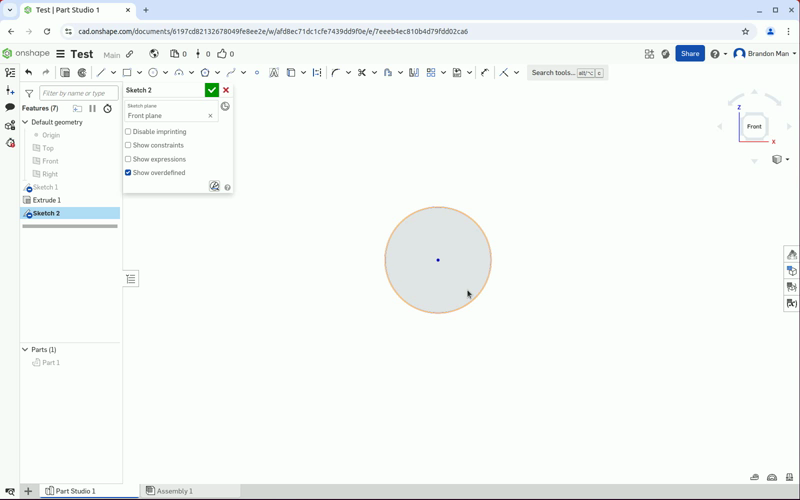
scroll(6)
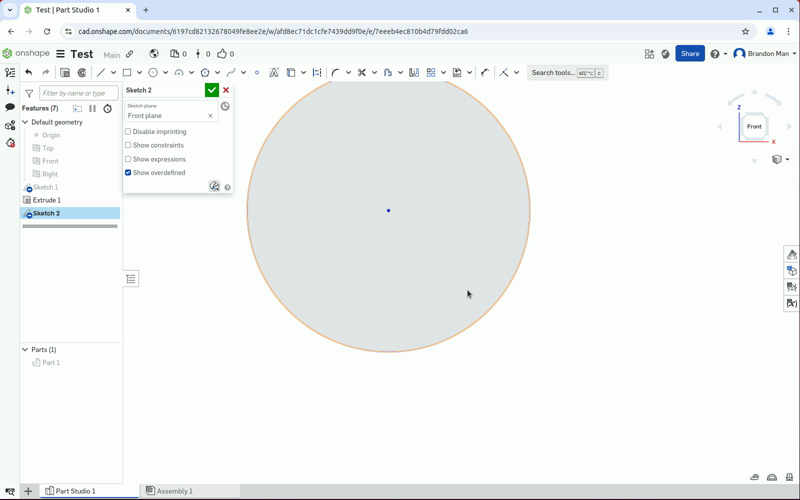
click(467, 289)
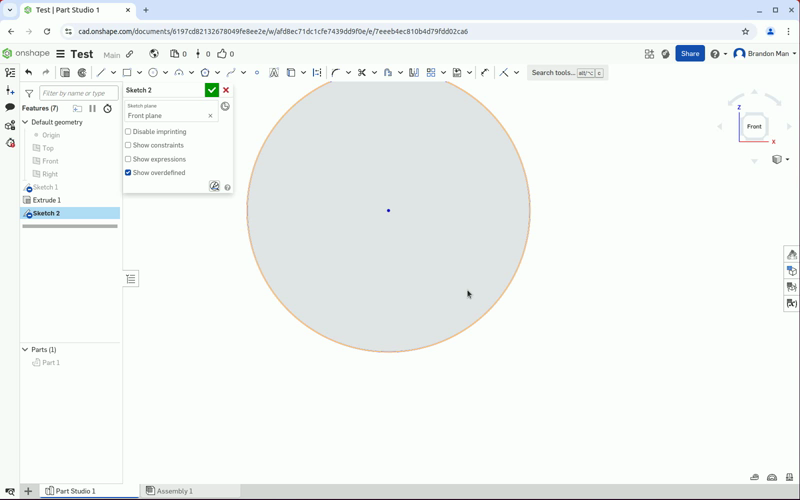
scroll(-6)
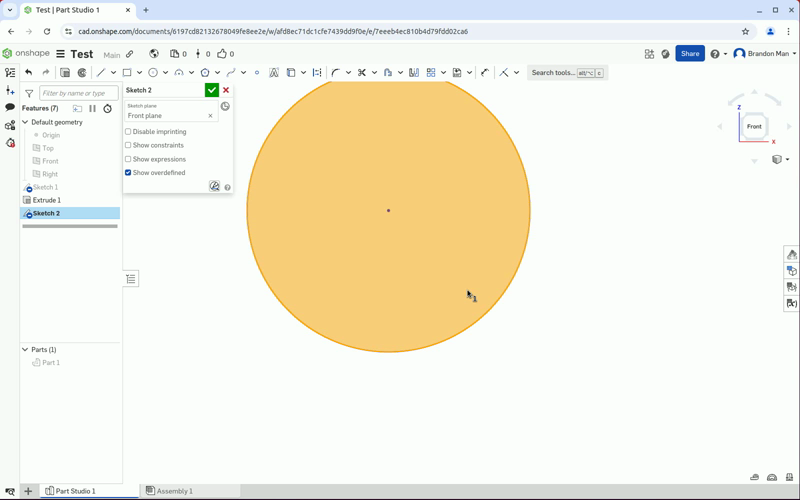
scroll(-6)
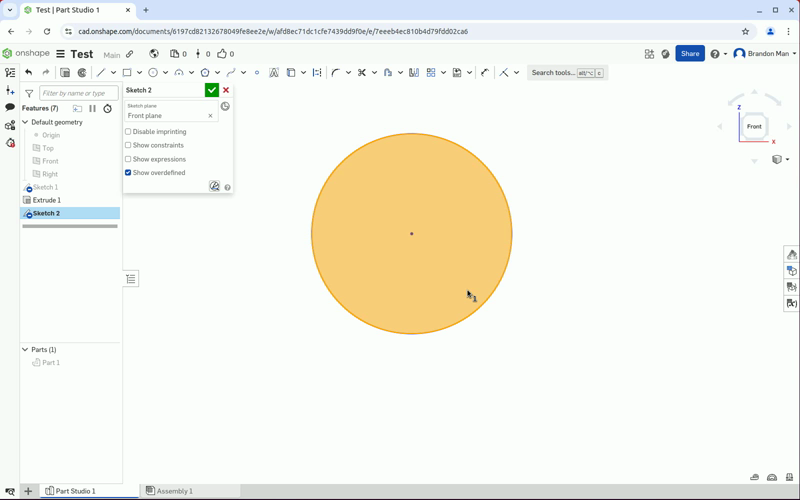
scroll(-6)
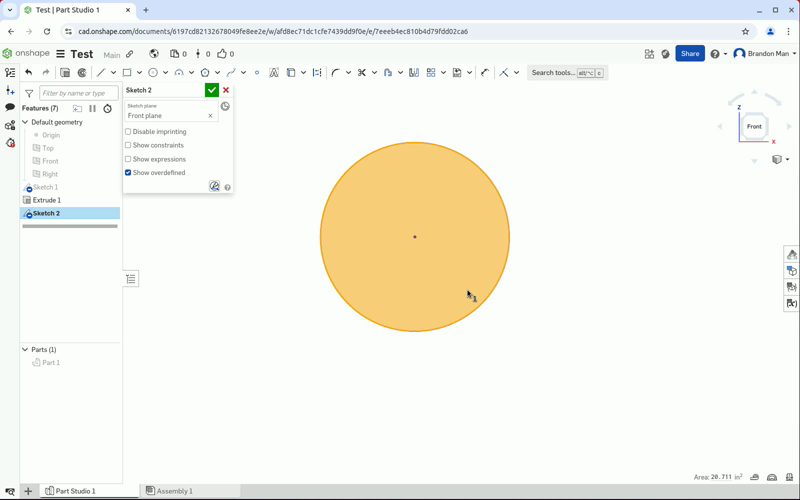
scroll(-6)
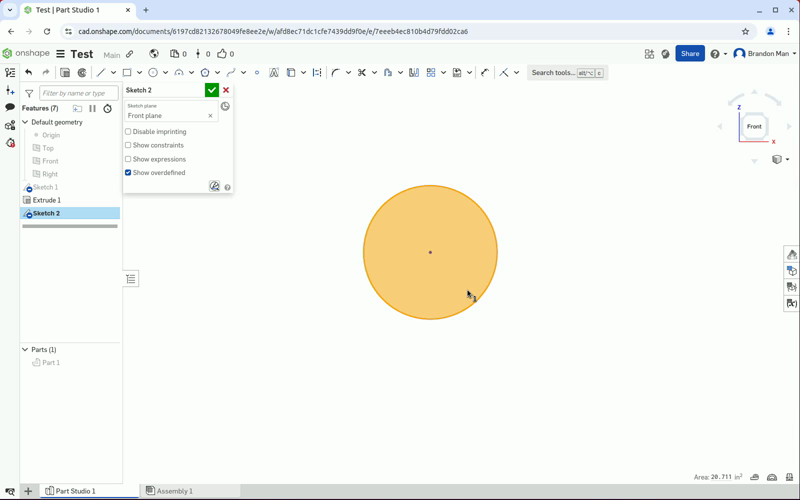
scroll(-6)
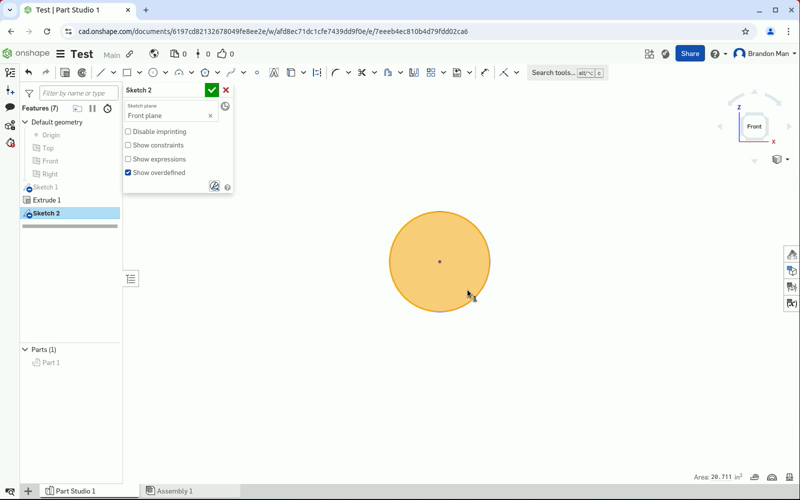
scroll(-6)
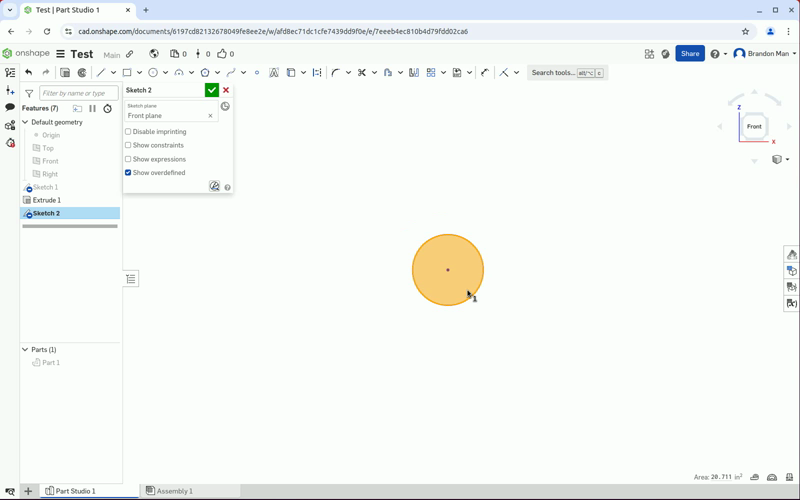
scroll(-6)
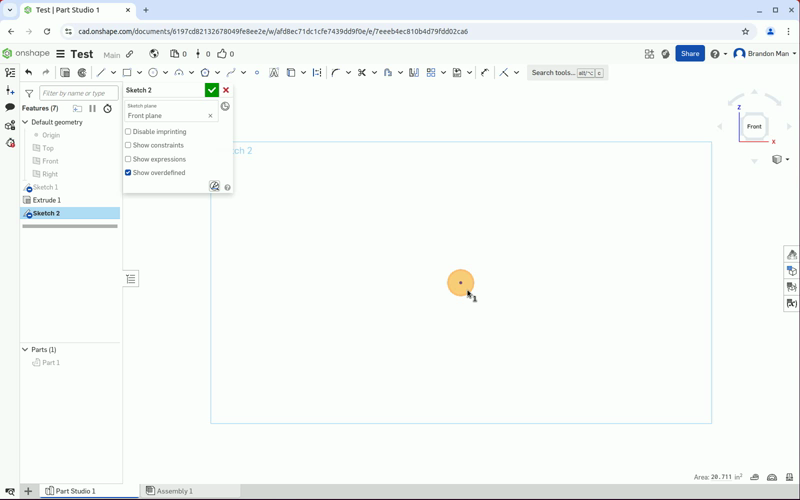
mouse_move(73, 352)
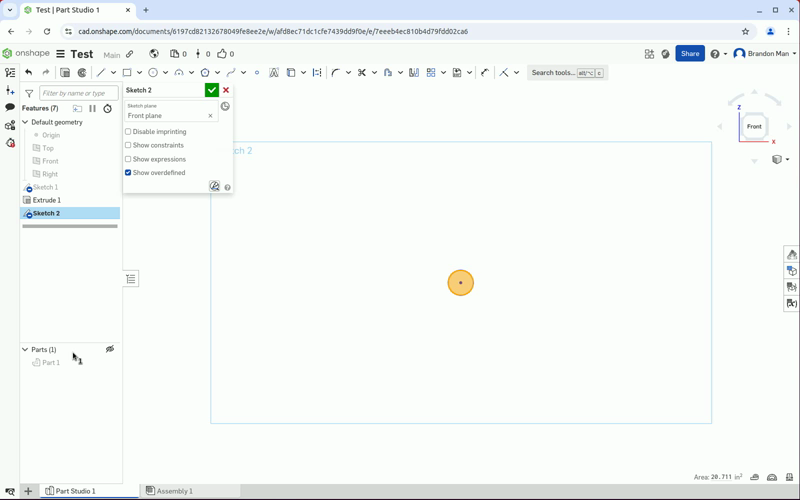
key(shift+y)
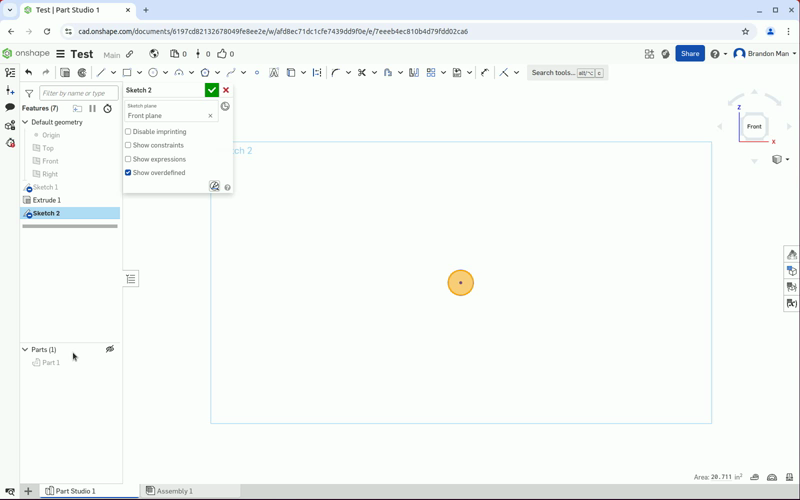
key(shift+e)
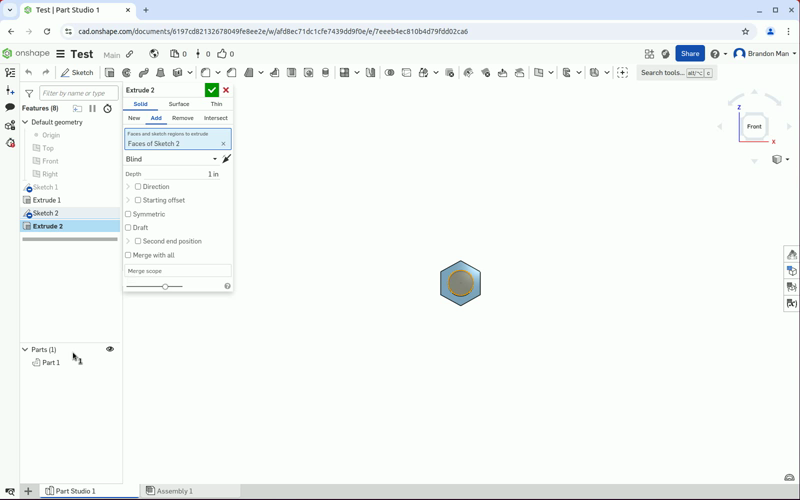
mouse_move(143, 106)
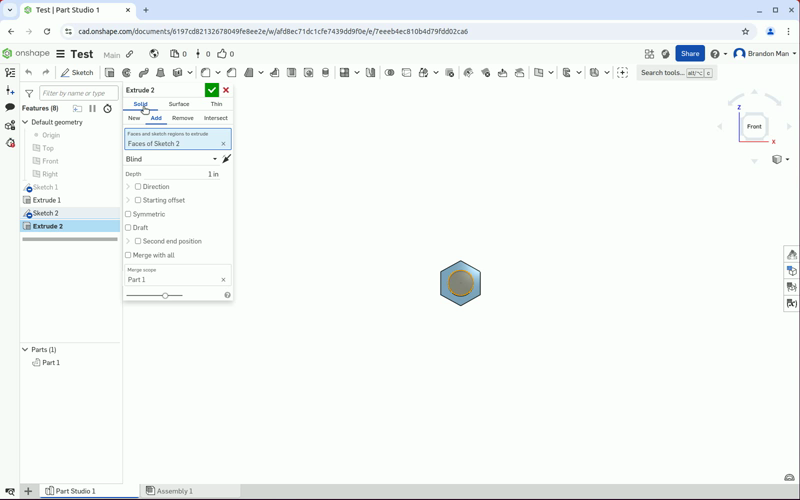
click(143, 106)
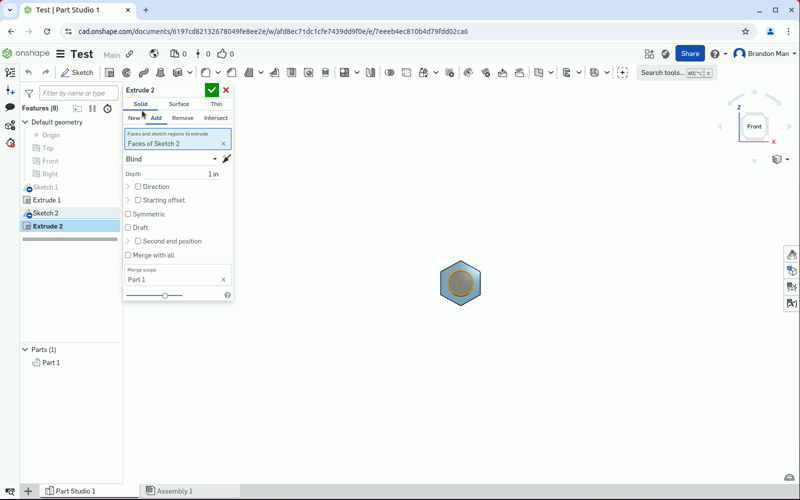
mouse_move(137, 120)
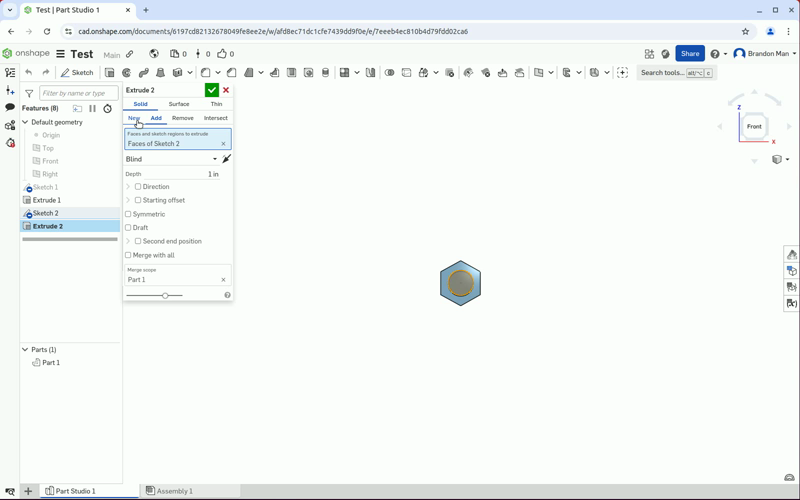
click(137, 120)
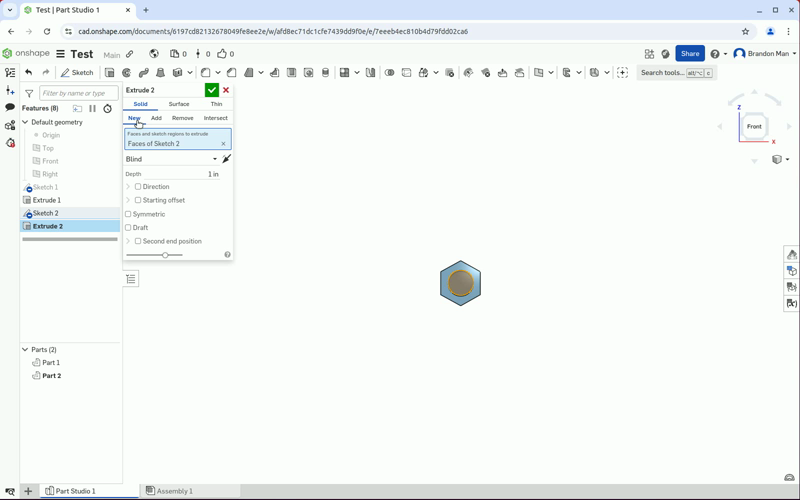
key(tab, 4)
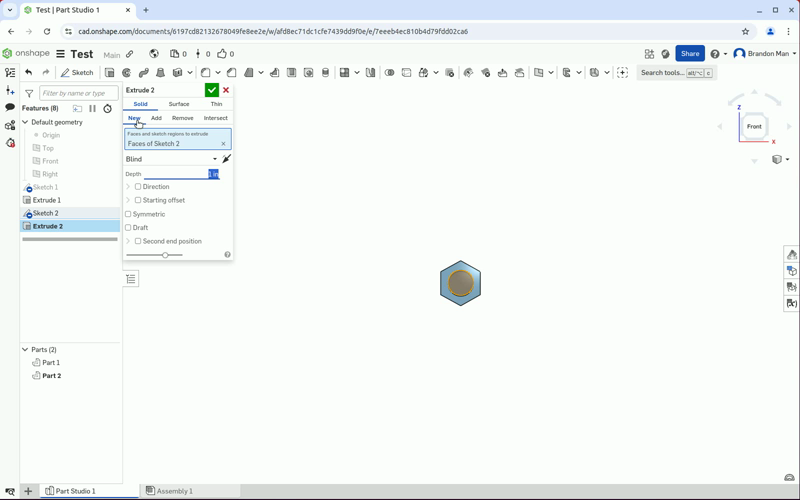
text(-23.108)
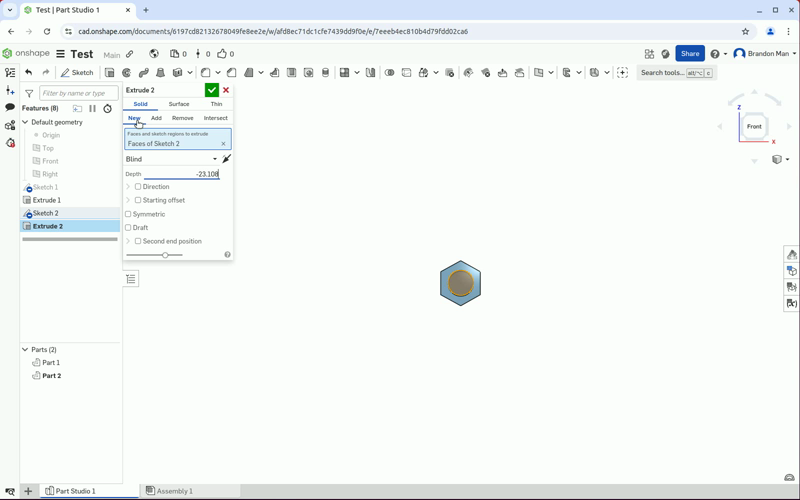
key(enter)
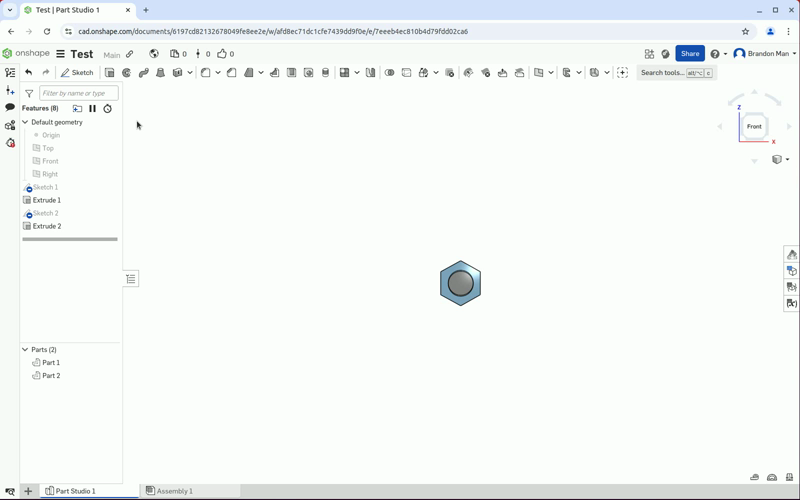
key(shift+h)
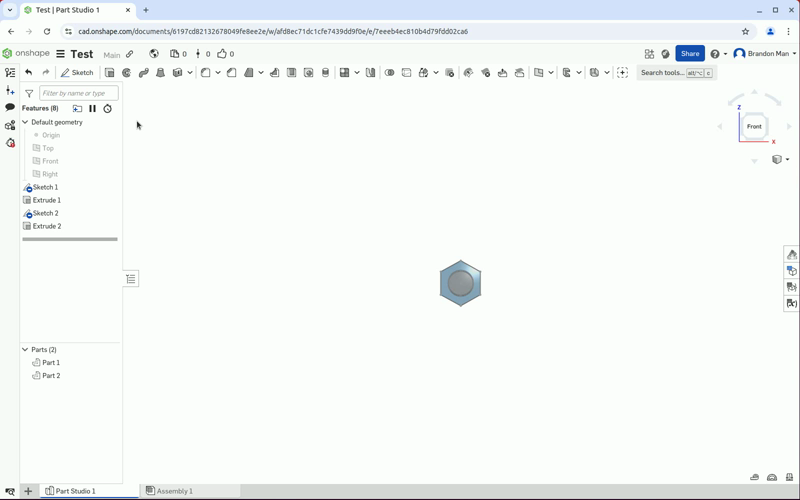
key(shift+h)
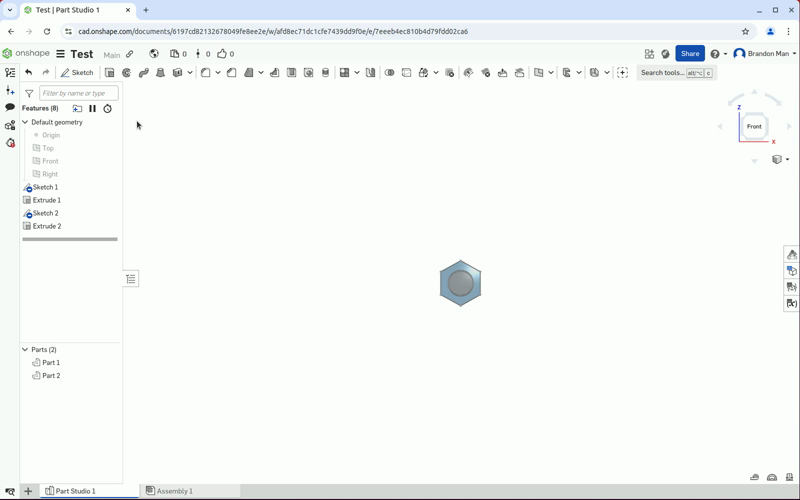
key(shift+7)
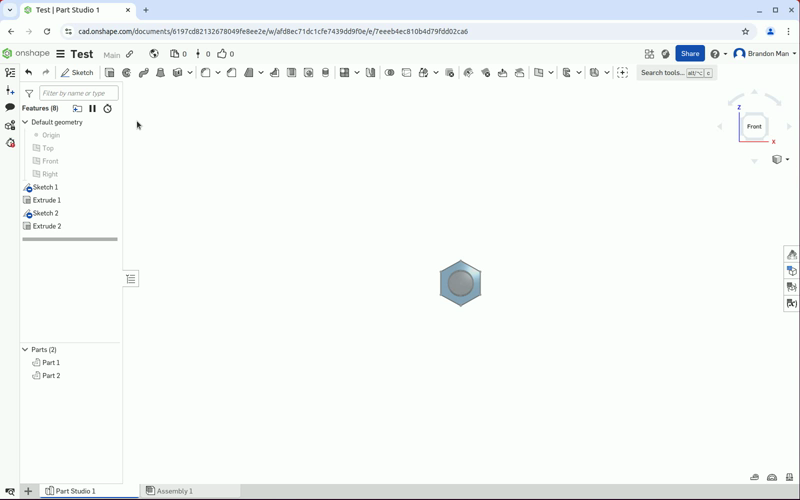
key(left, 2)
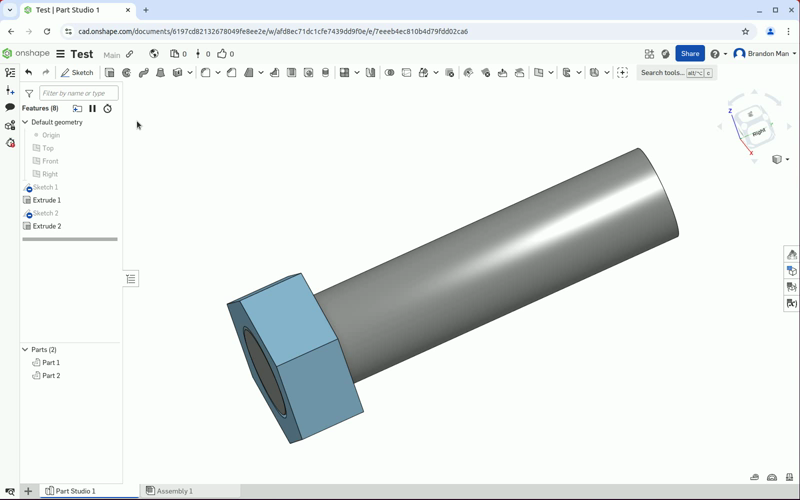
key(down, 2)
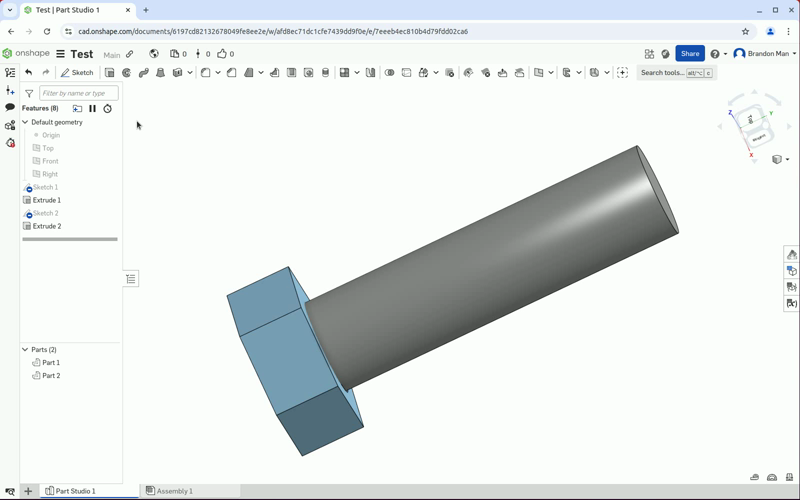
key(up, 2)
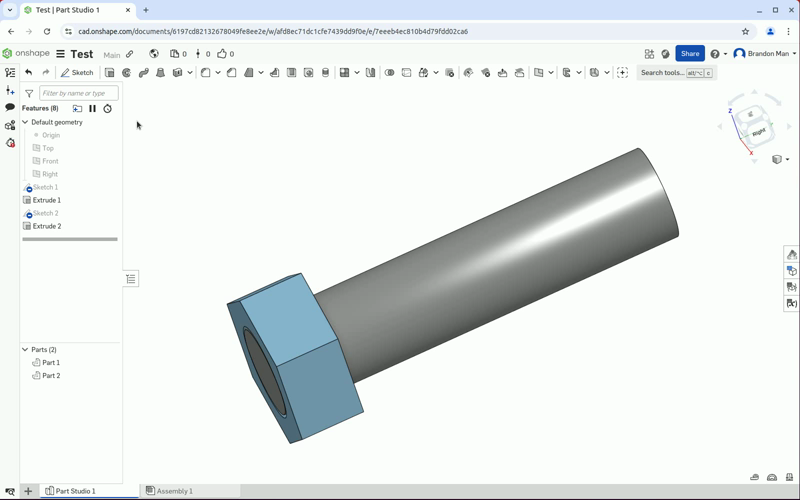
key(right, 2)
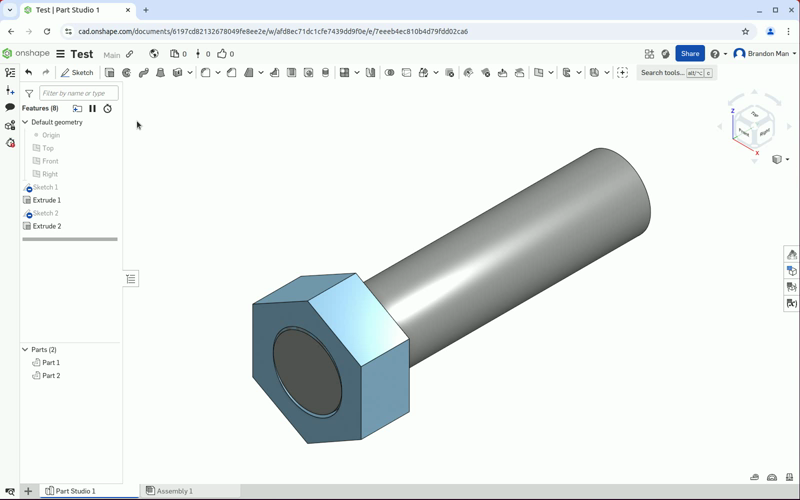
mouse_move(73, 189)
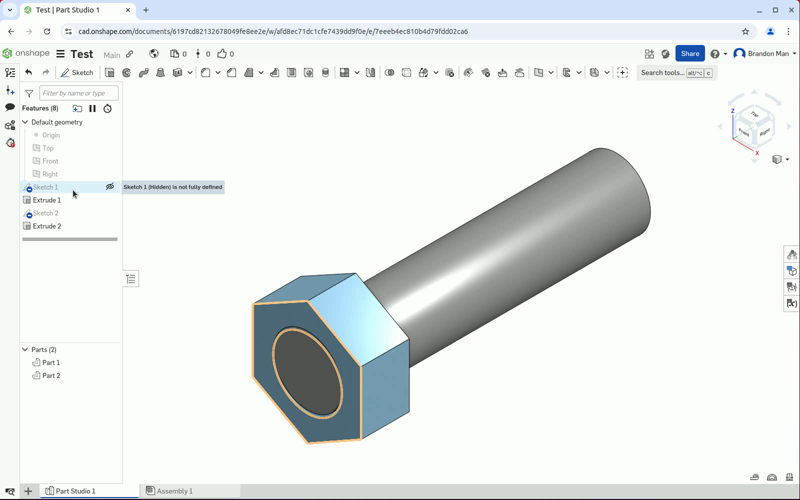
click(73, 189)